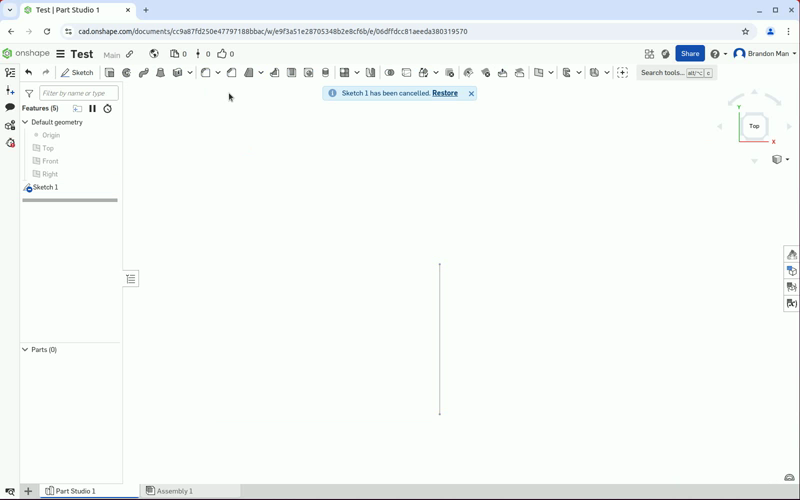
key(shift+h)
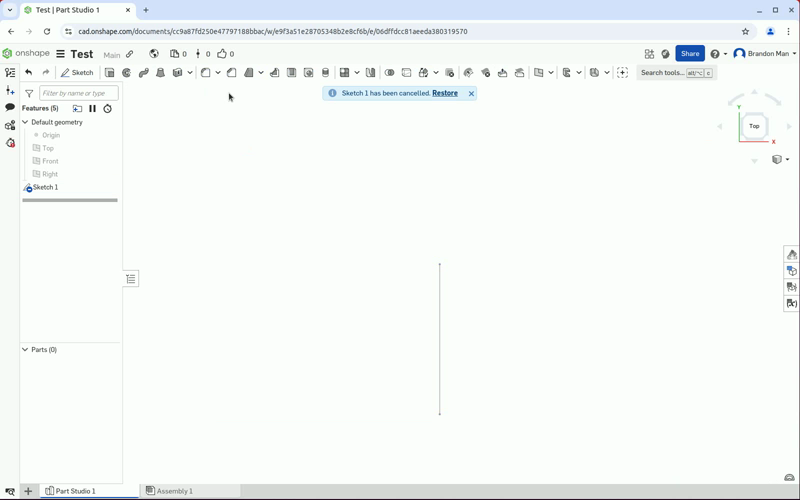
key(shift+s)
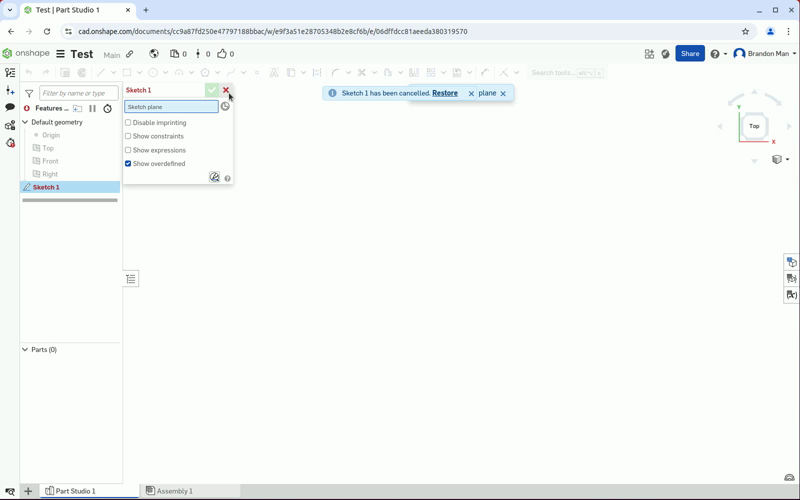
mouse_move(73, 150)
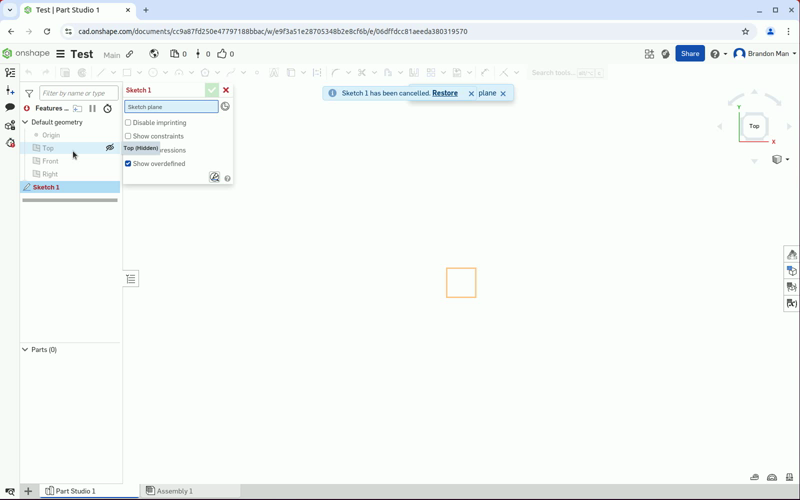
click(73, 150)
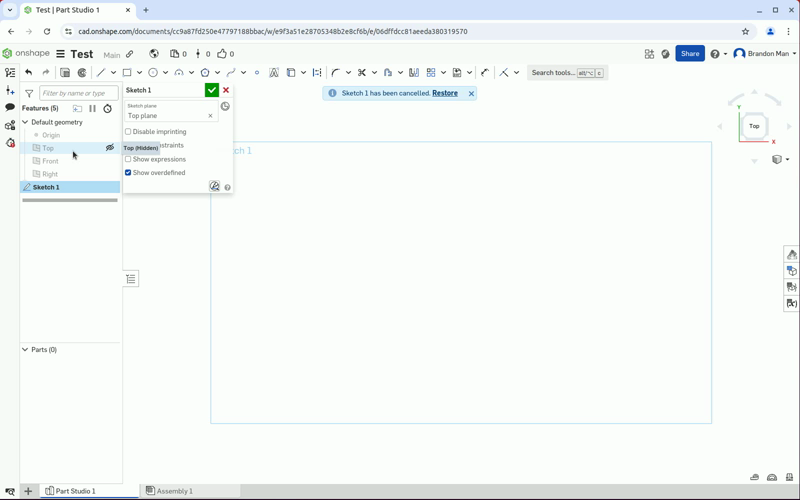
mouse_move(73, 352)
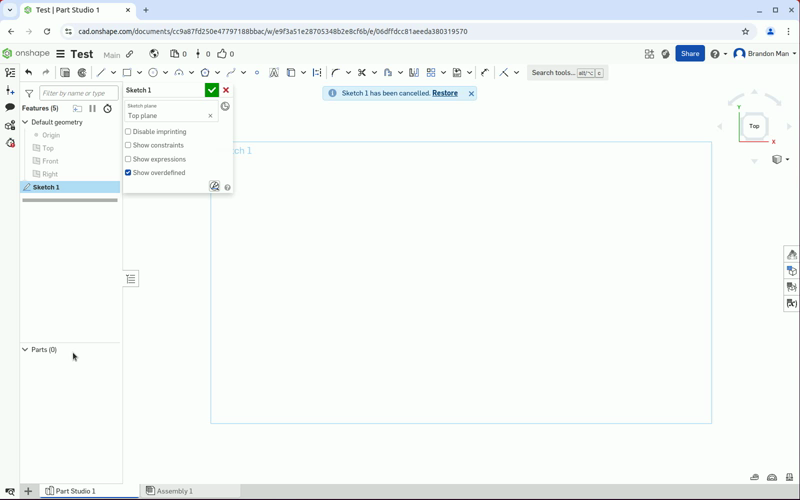
key(y)
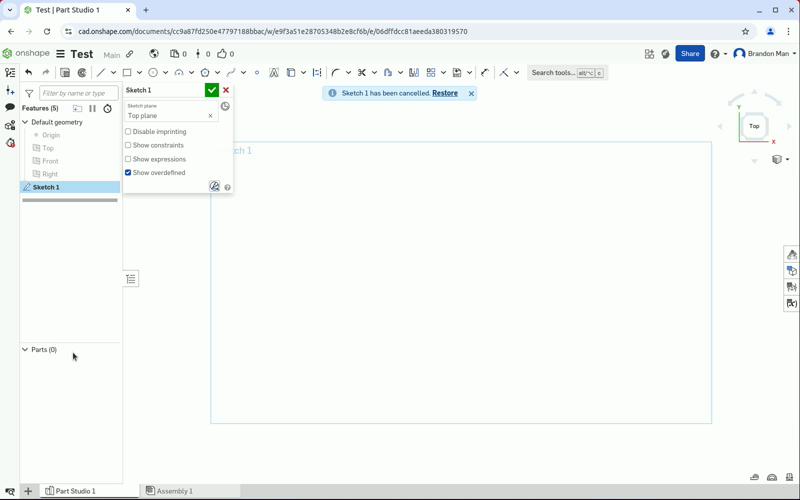
key(l)
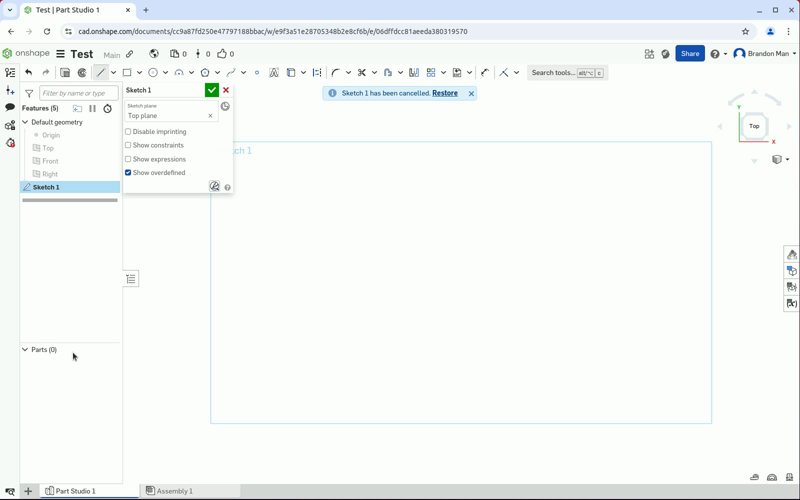
key_down(shift)
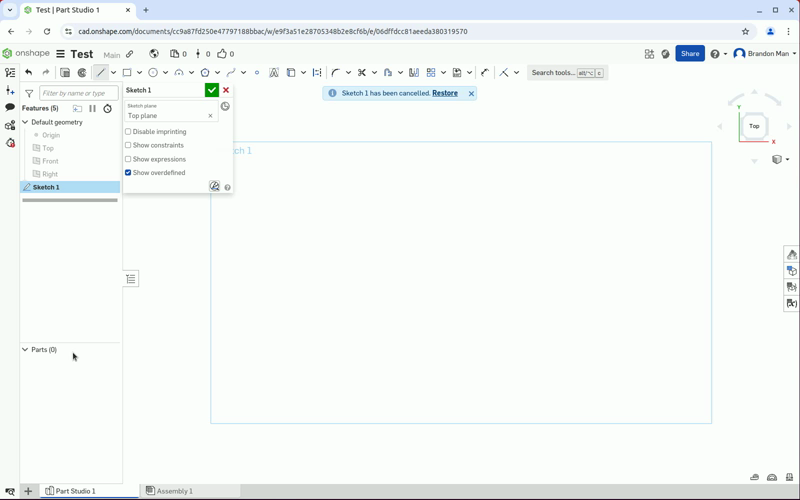
mouse_move(404, 327)
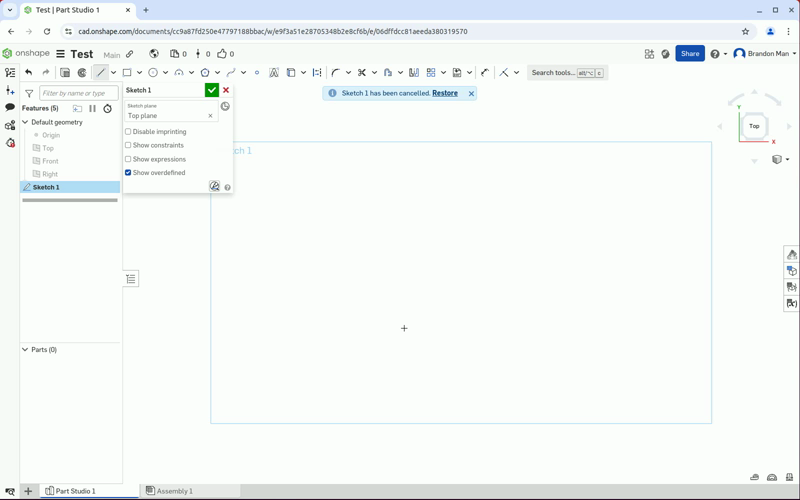
click(404, 327)
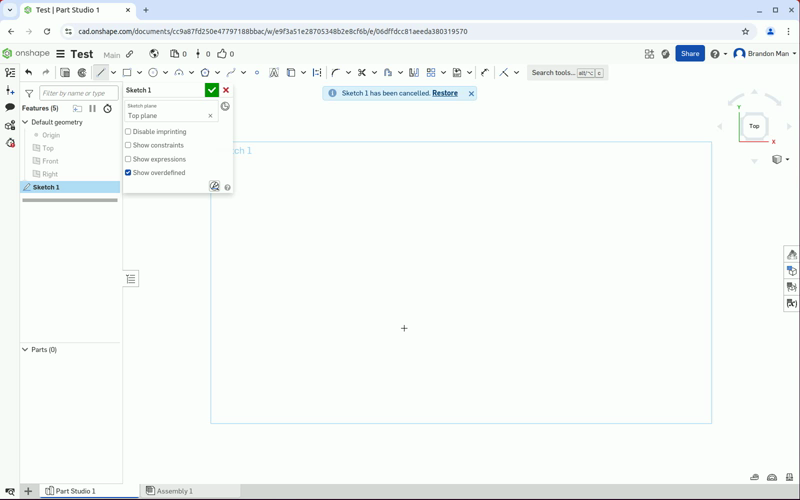
key_up(shift)
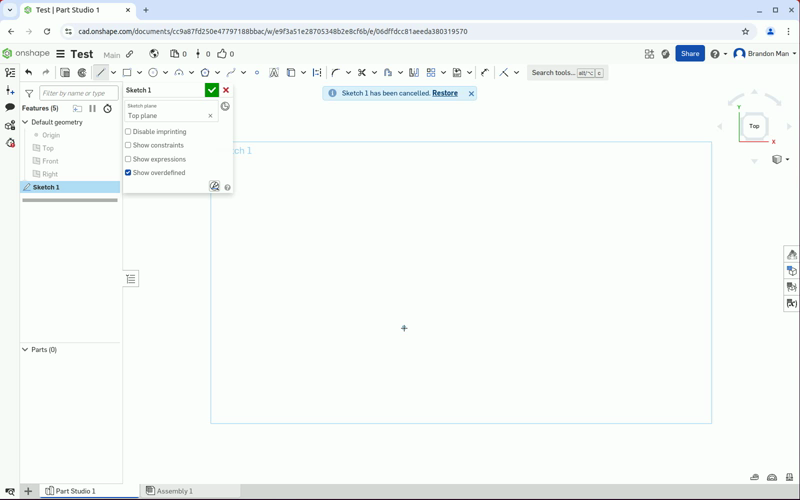
key_down(shift)
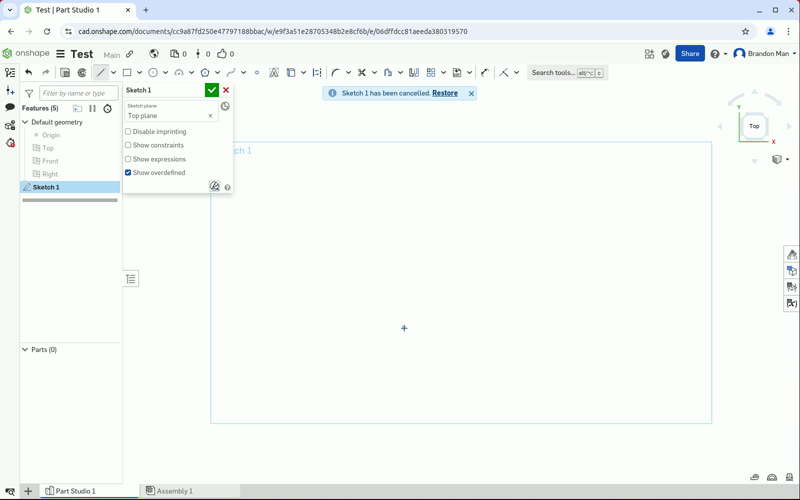
mouse_move(516, 327)
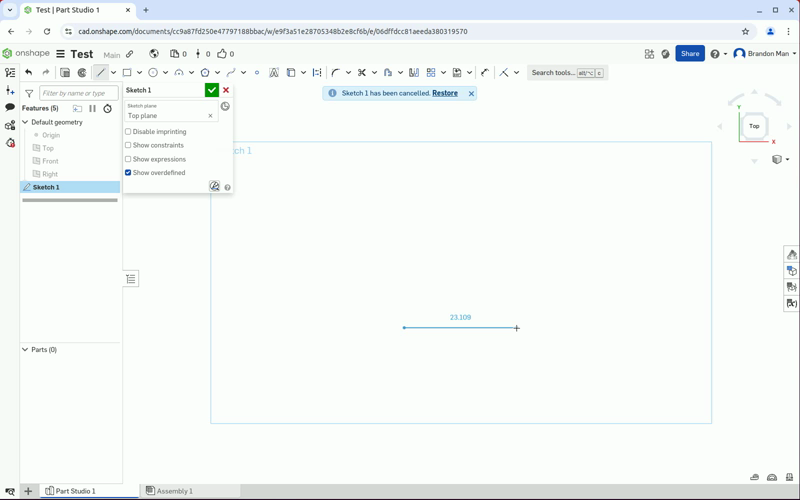
click(516, 327)
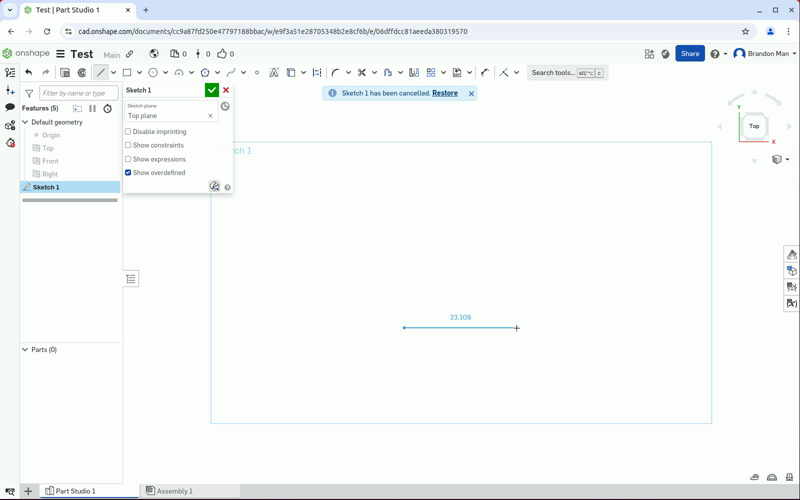
key_up(shift)
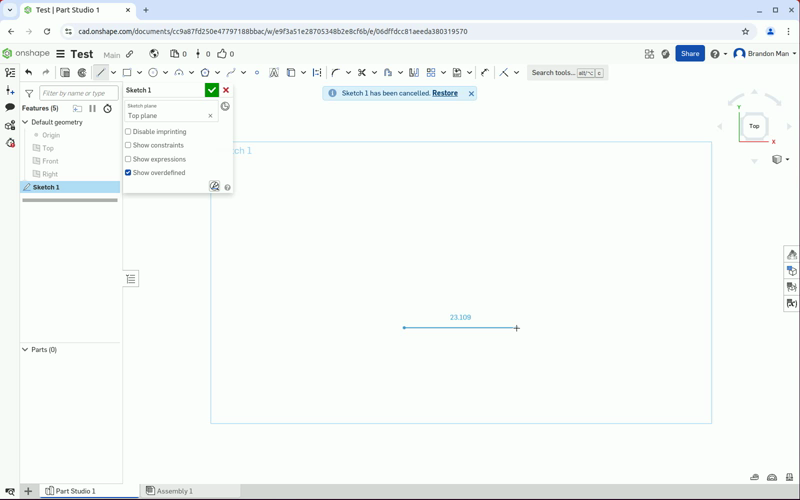
key_down(shift)
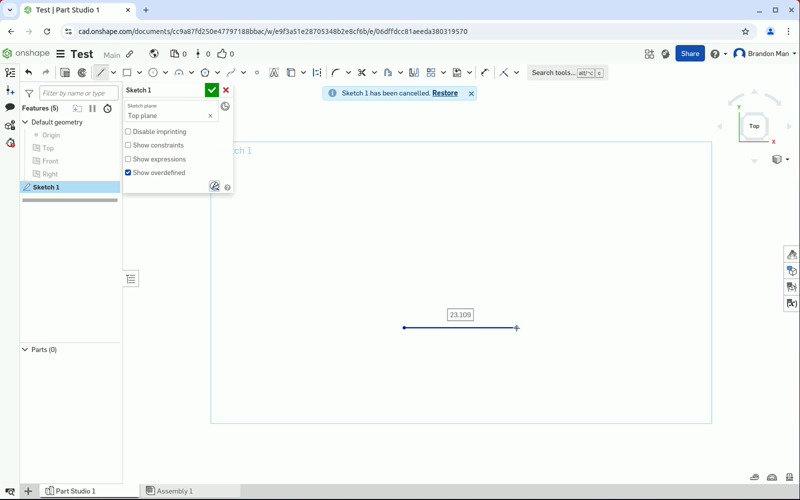
mouse_move(516, 237)
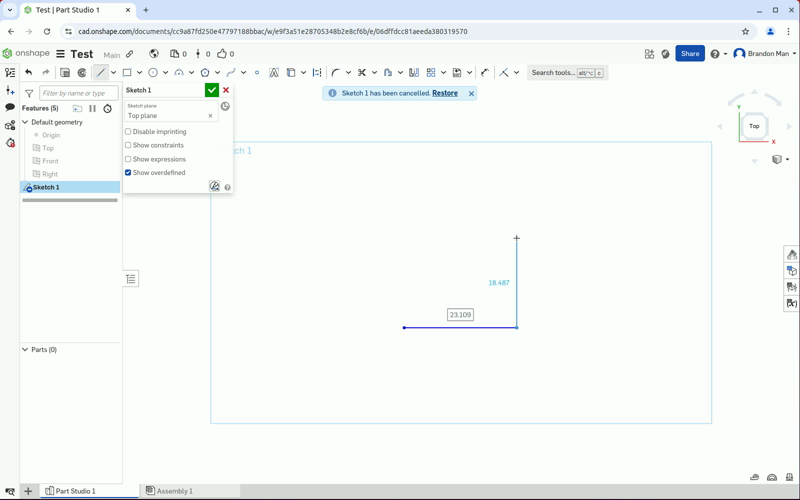
click(516, 237)
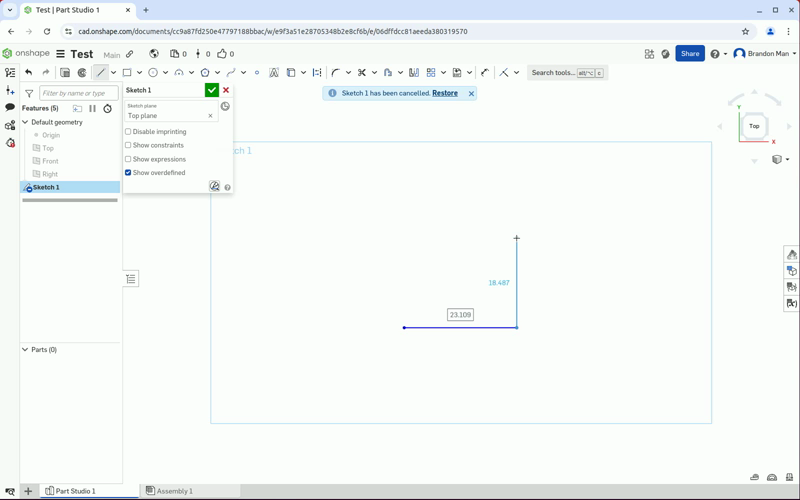
key_up(shift)
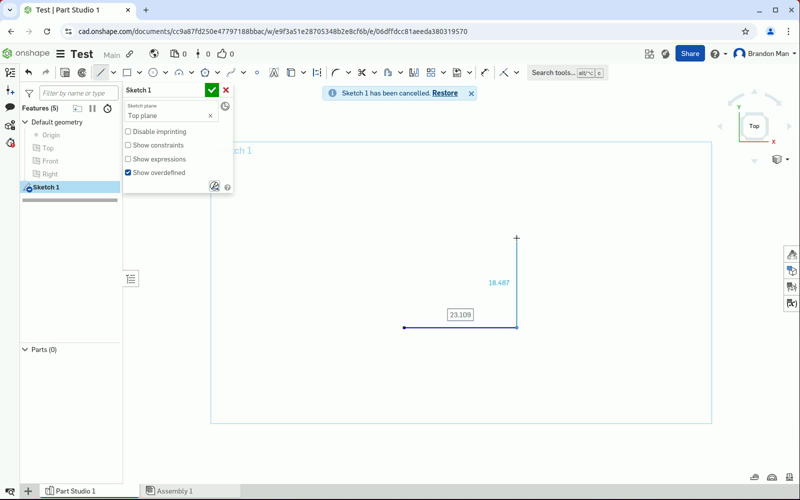
key_down(shift)
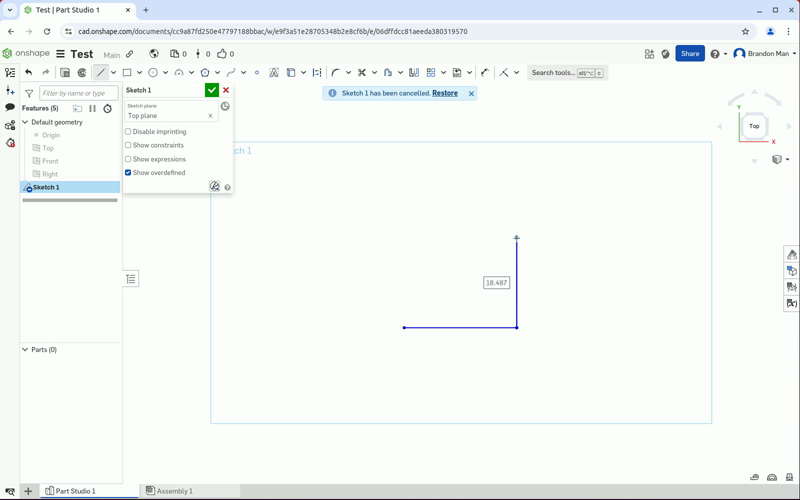
mouse_move(404, 237)
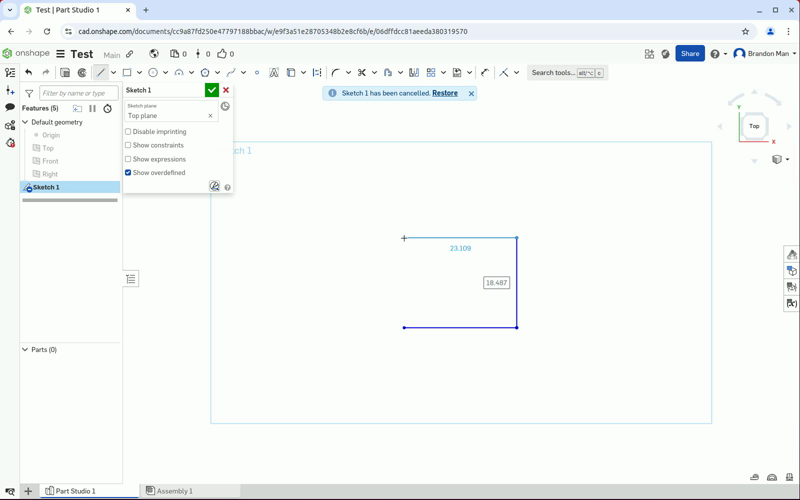
click(404, 237)
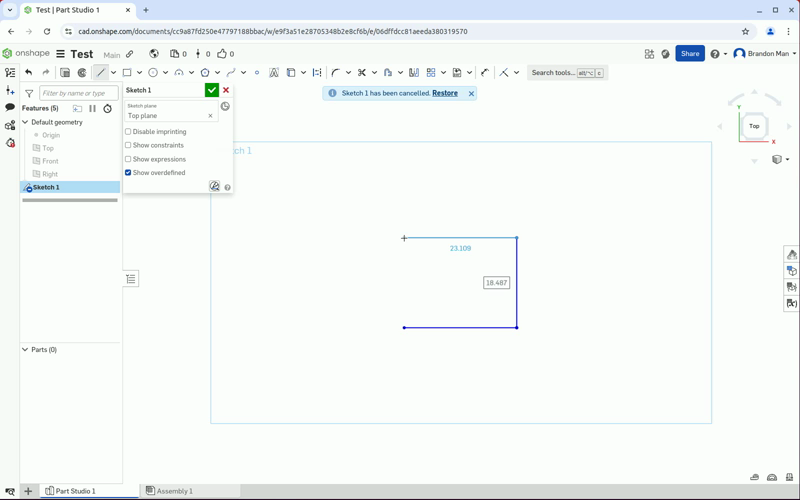
key_up(shift)
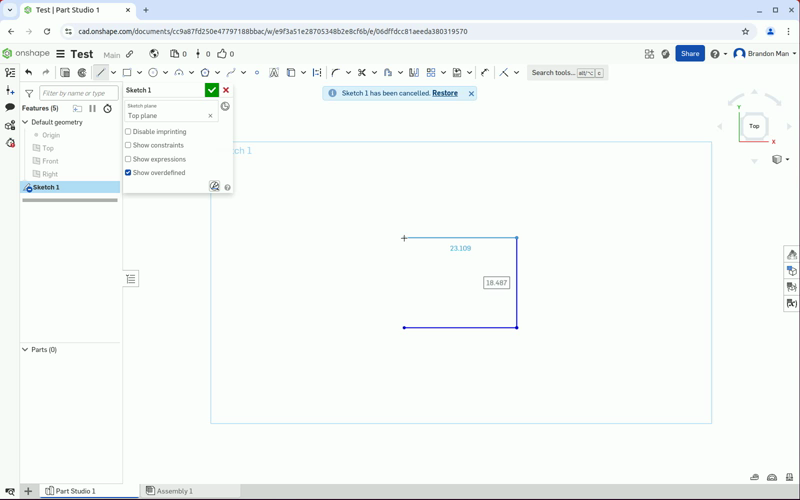
key_down(shift)
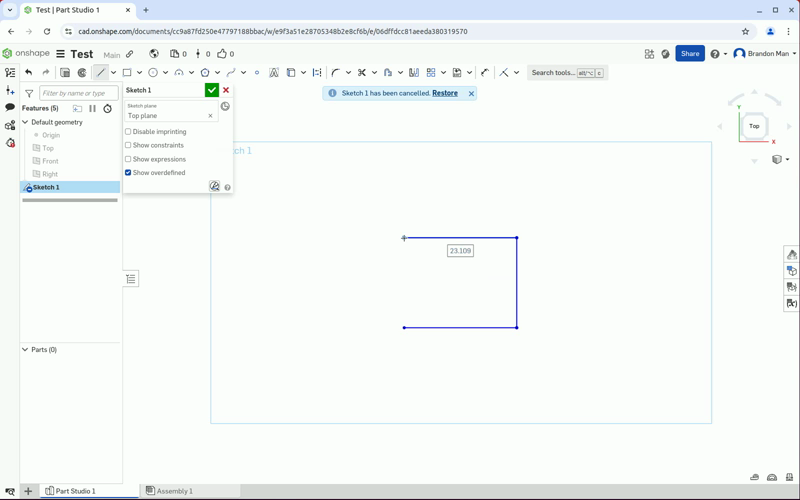
mouse_move(404, 327)
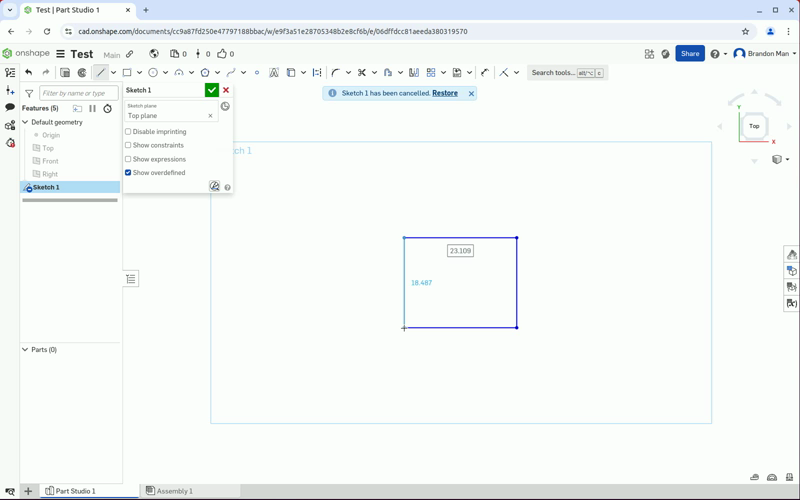
key_up(shift)
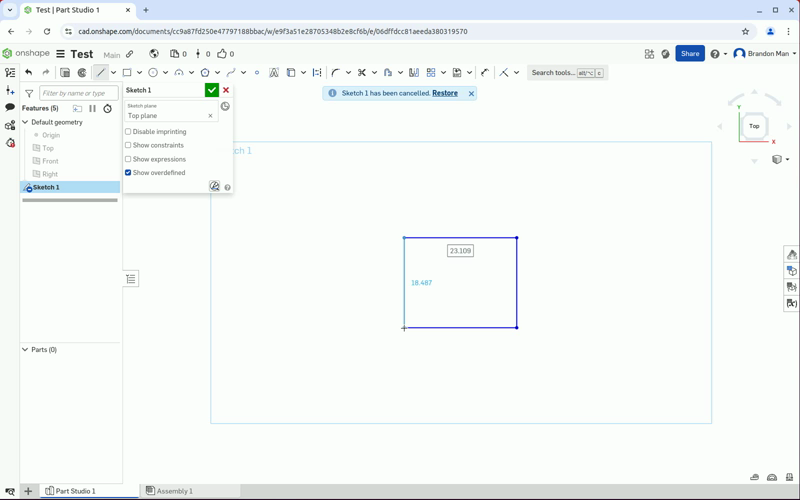
click(404, 327)
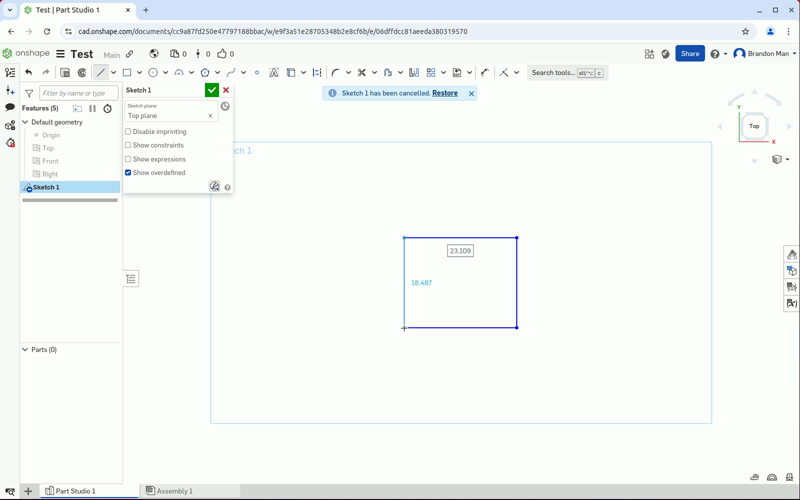
key(esc)
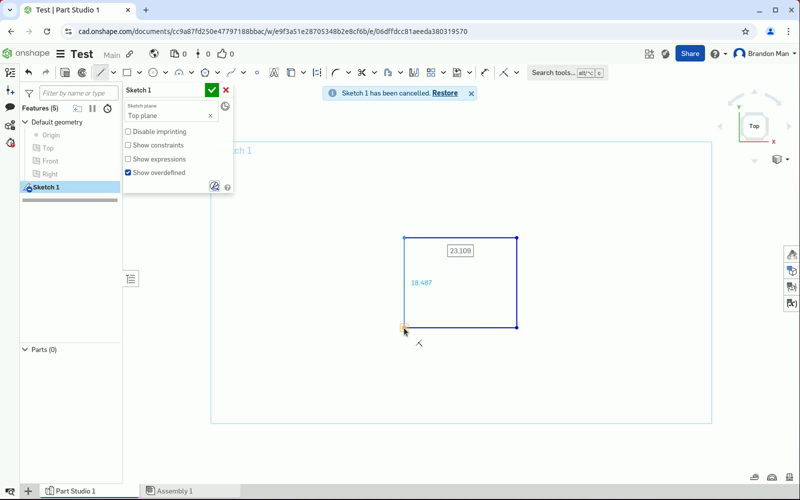
key(c)
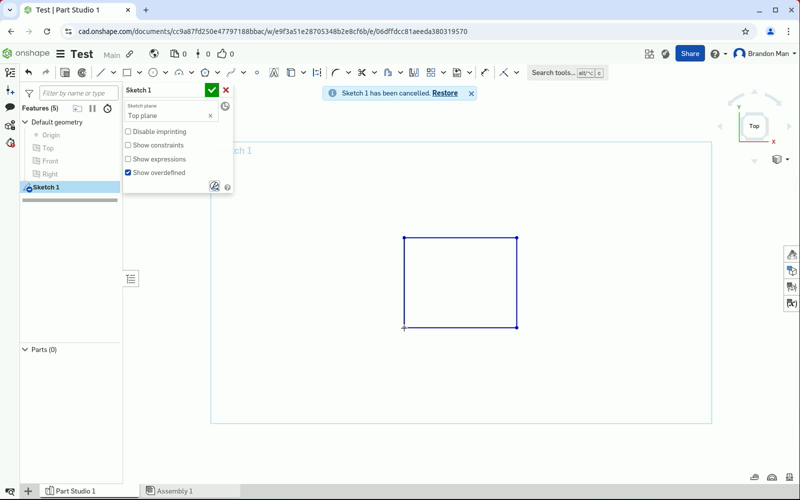
key_down(shift)
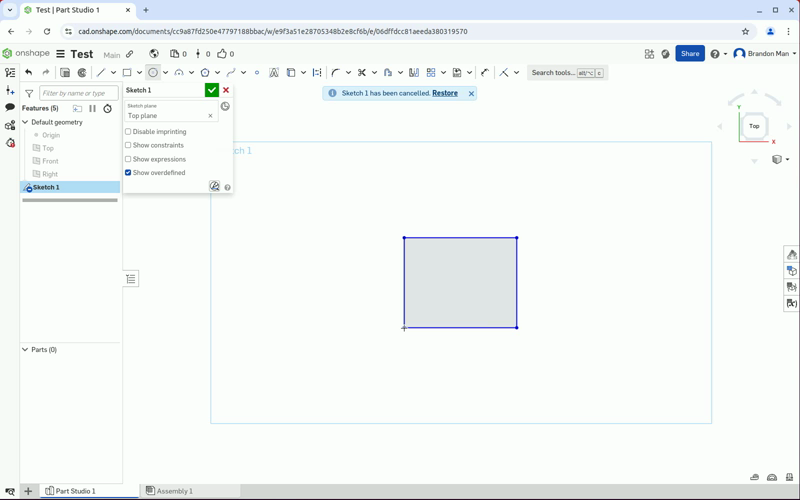
mouse_move(461, 282)
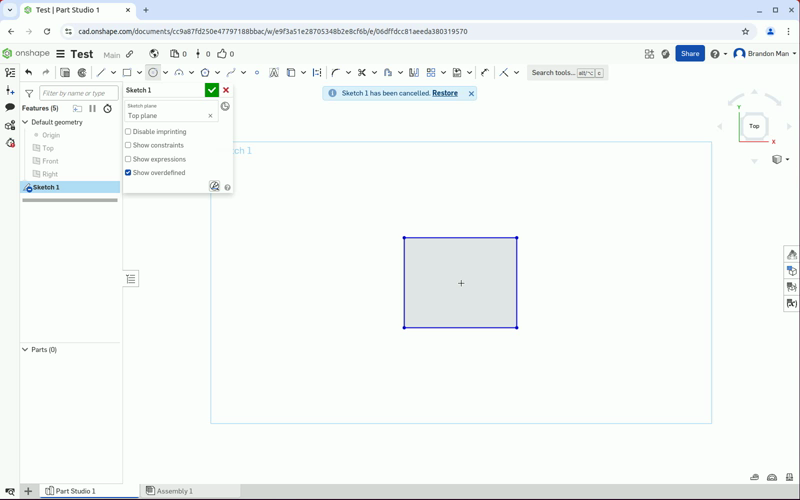
click(461, 282)
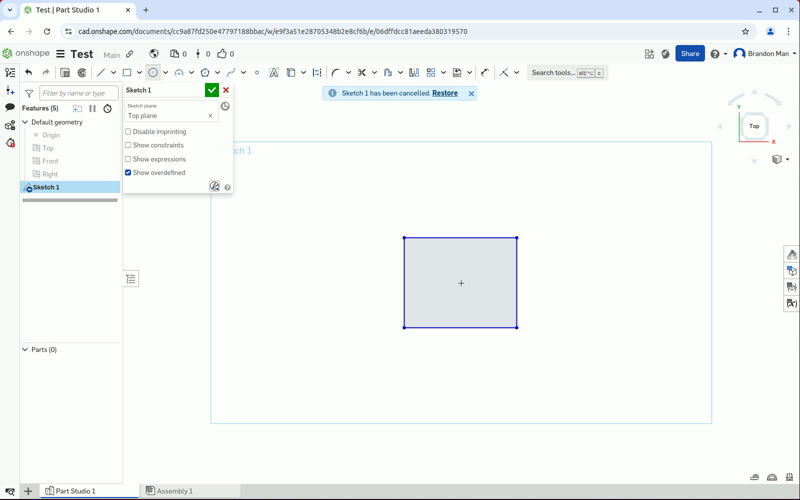
key_up(shift)
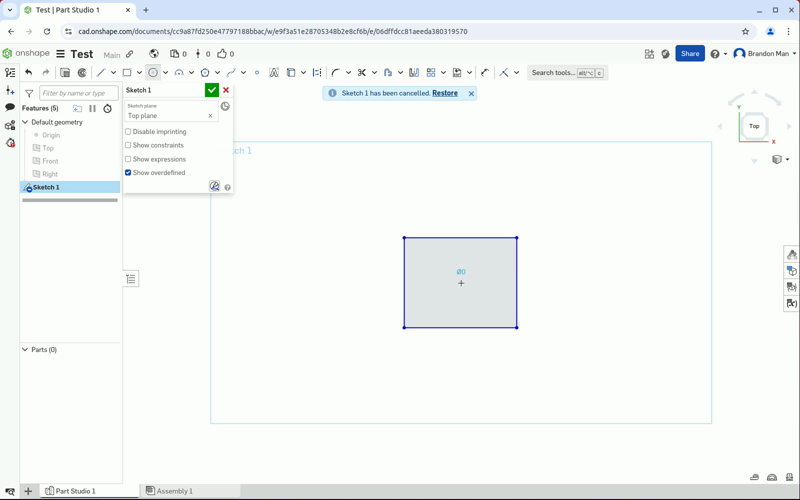
mouse_move(479, 282)
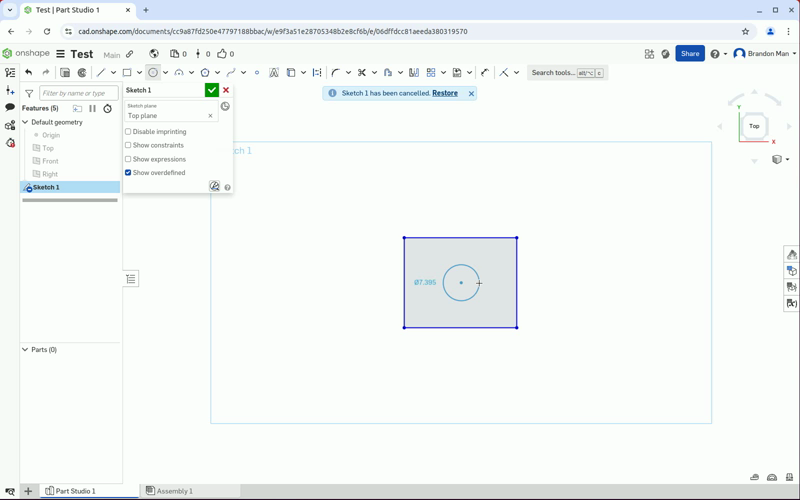
click(479, 282)
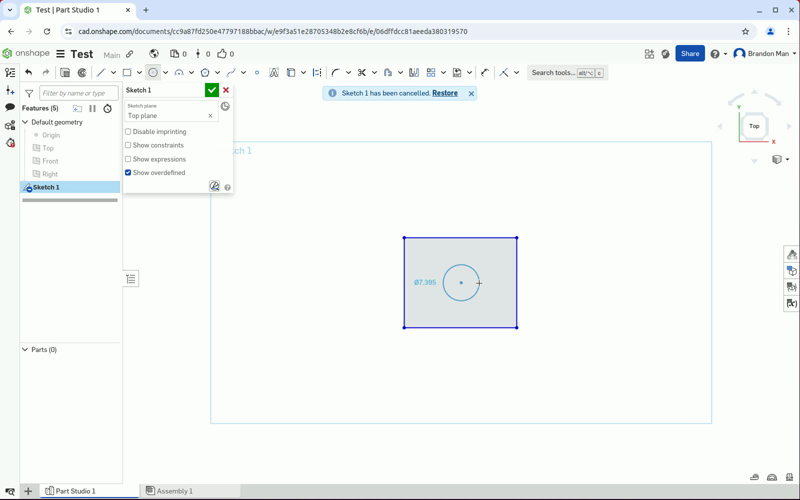
key(esc)
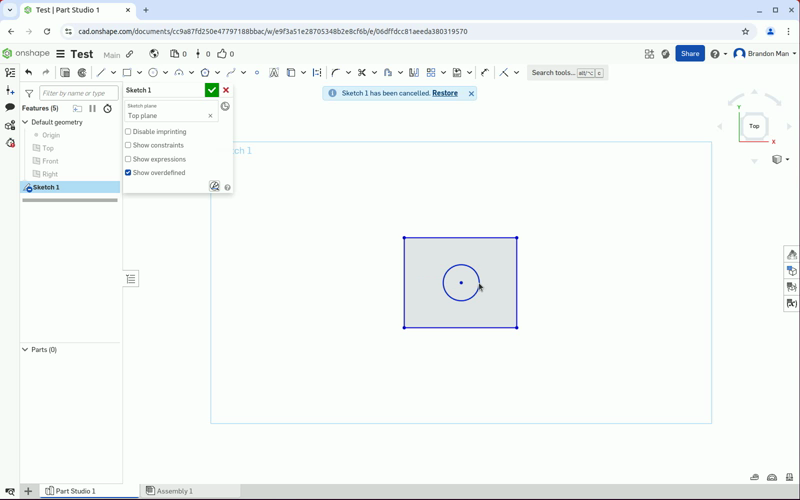
mouse_move(489, 304)
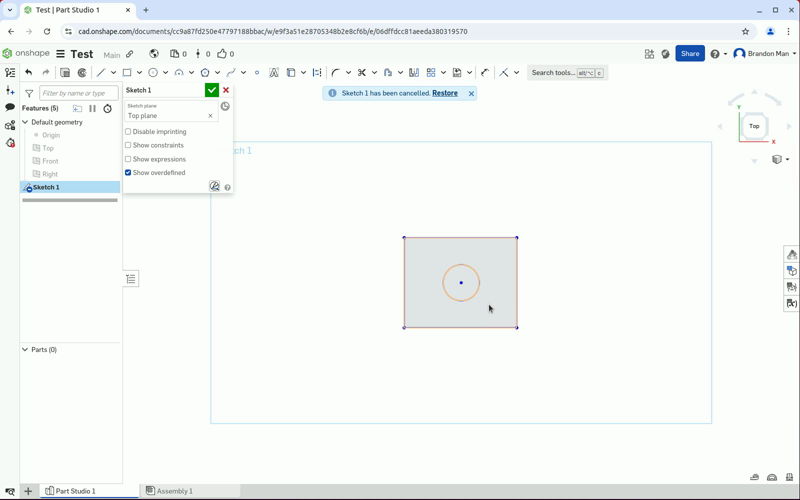
click(489, 304)
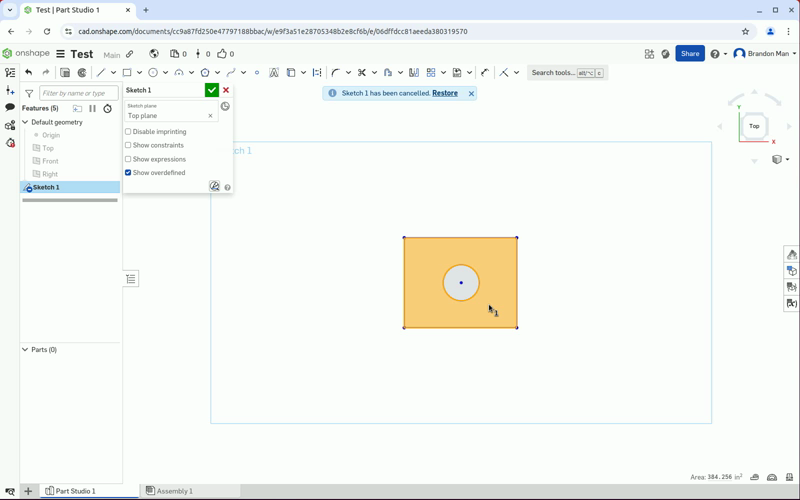
mouse_move(73, 352)
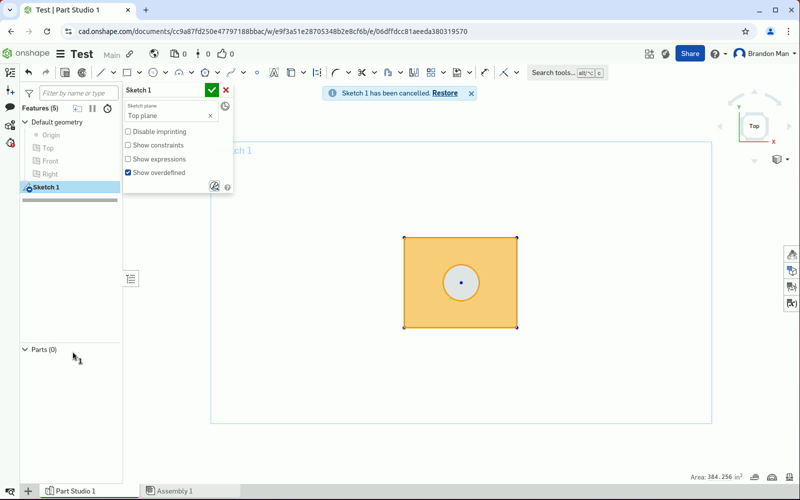
key(shift+y)
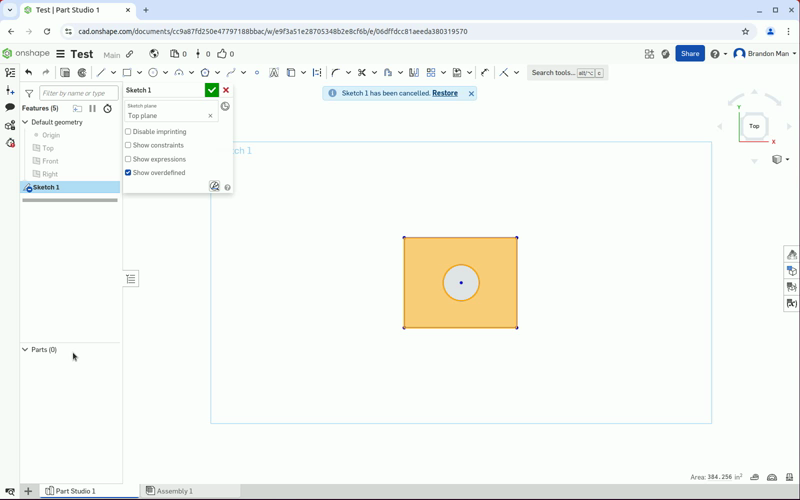
key(shift+e)
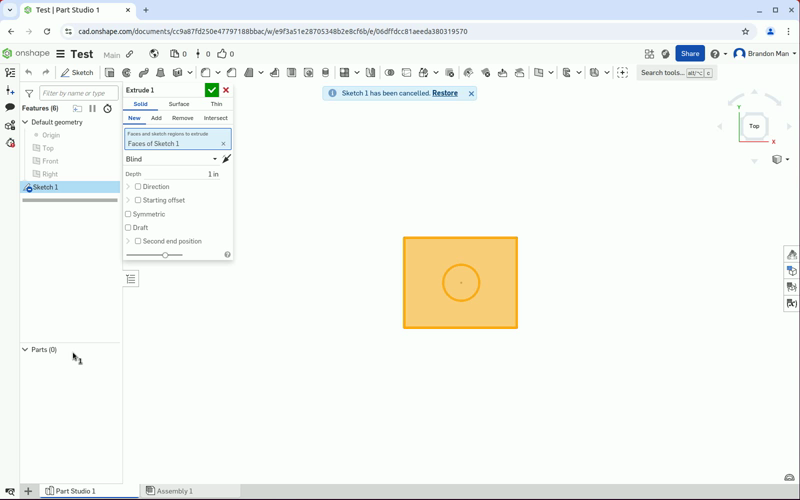
mouse_move(143, 106)
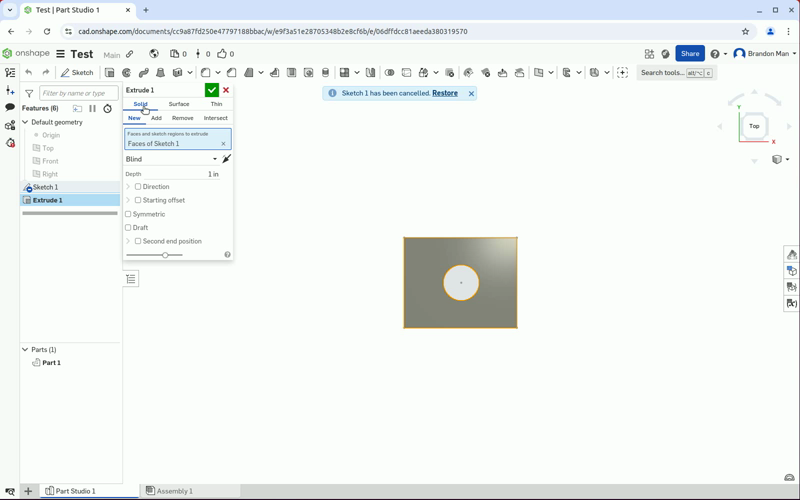
click(143, 106)
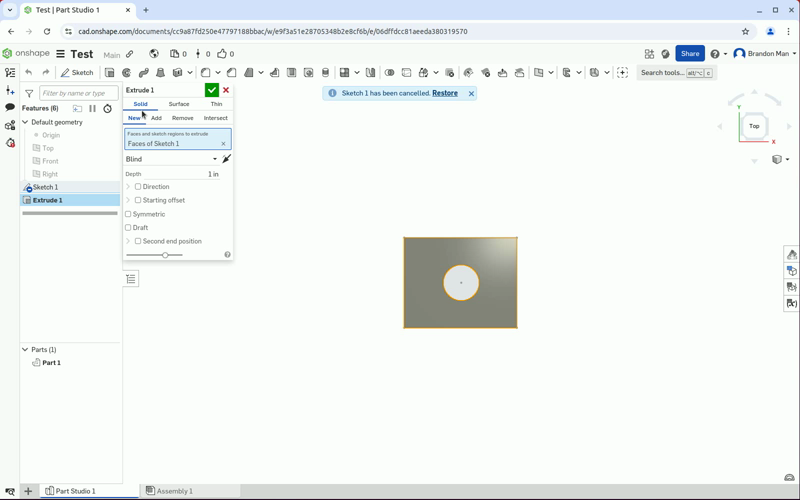
mouse_move(137, 120)
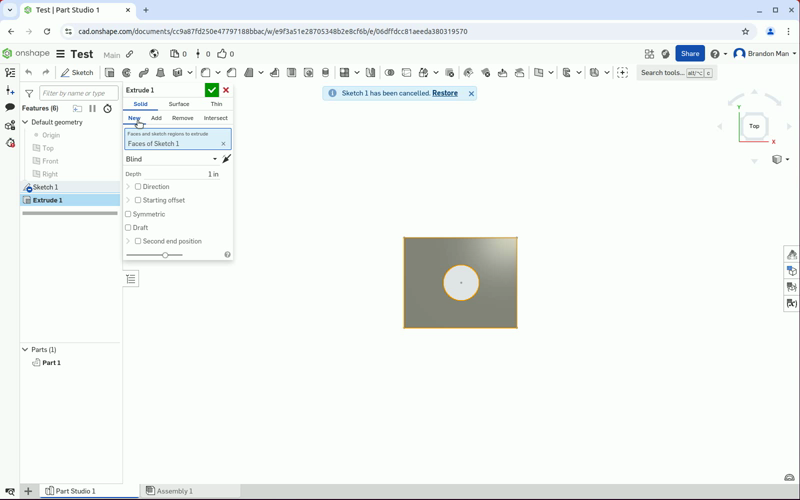
click(137, 120)
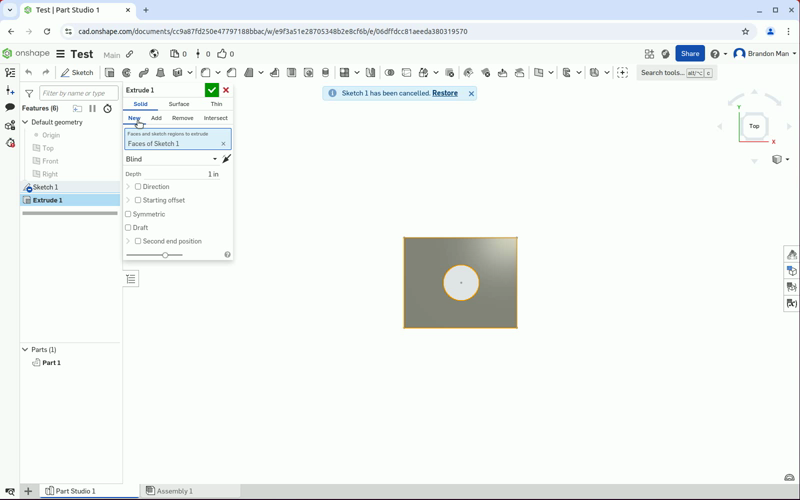
key(tab, 4)
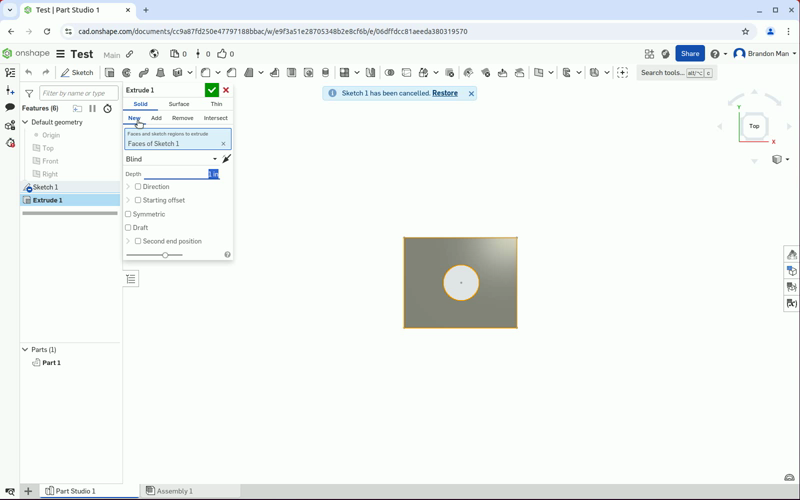
text(23.108)
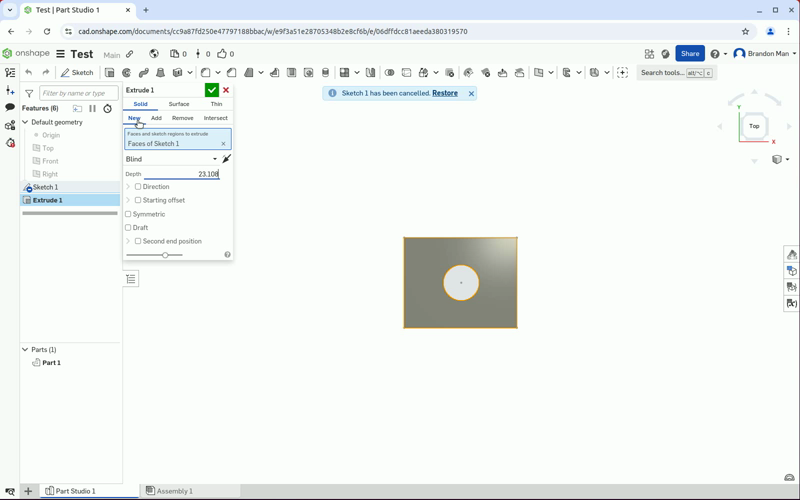
key(enter)
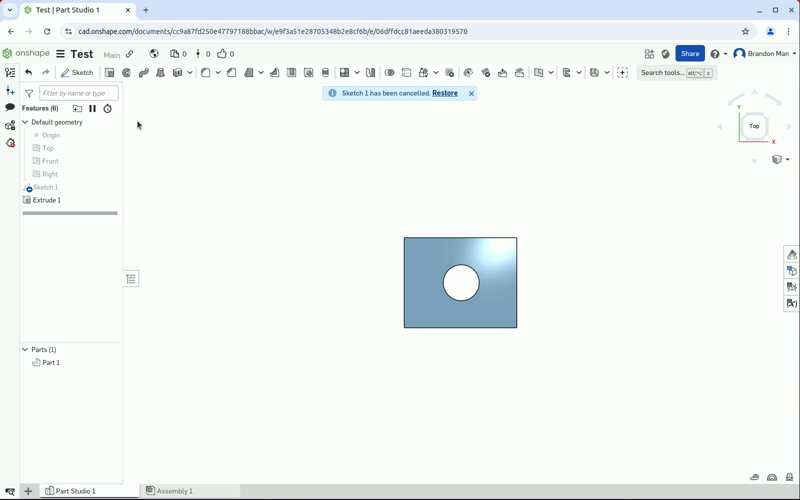
key(shift+h)
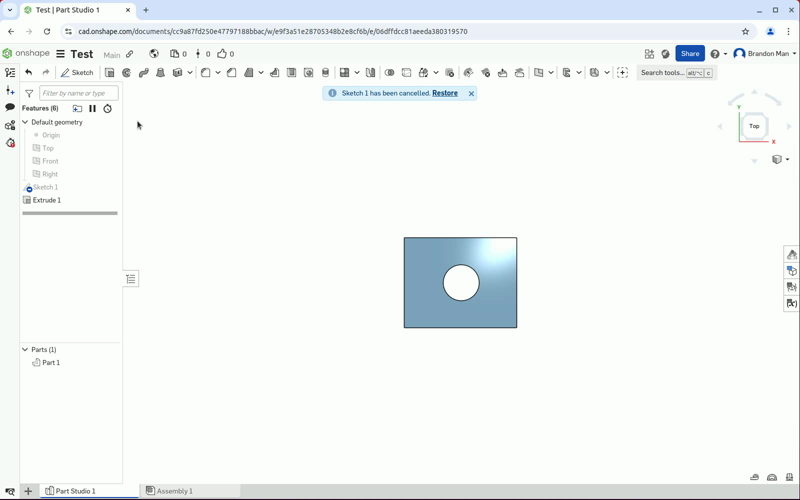
key(shift+h)
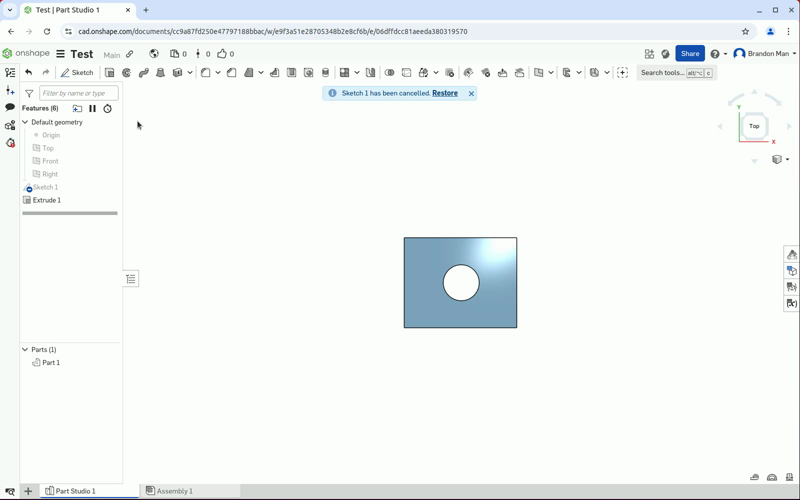
mouse_move(73, 189)
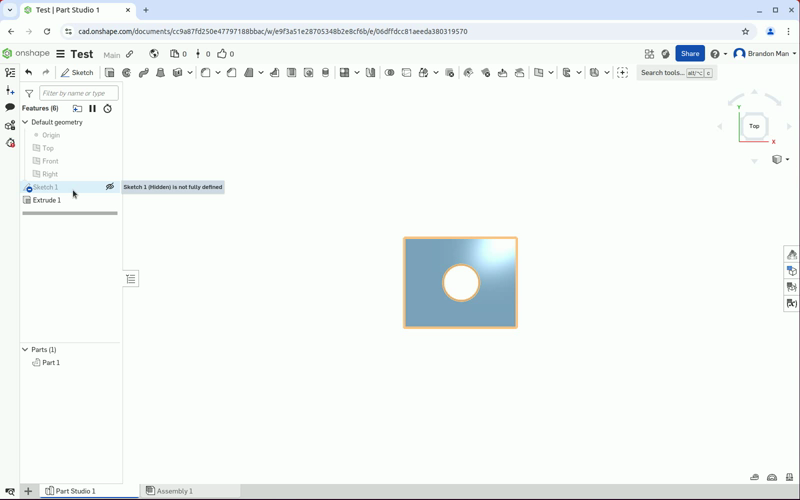
click(73, 189)
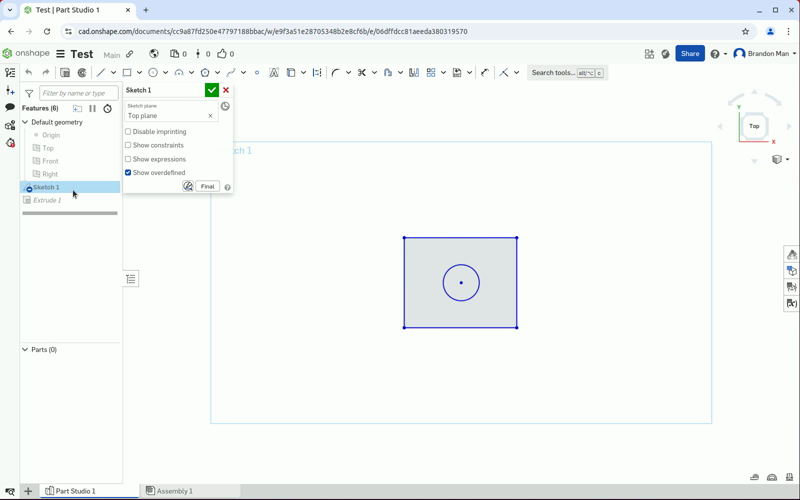
mouse_move(229, 92)
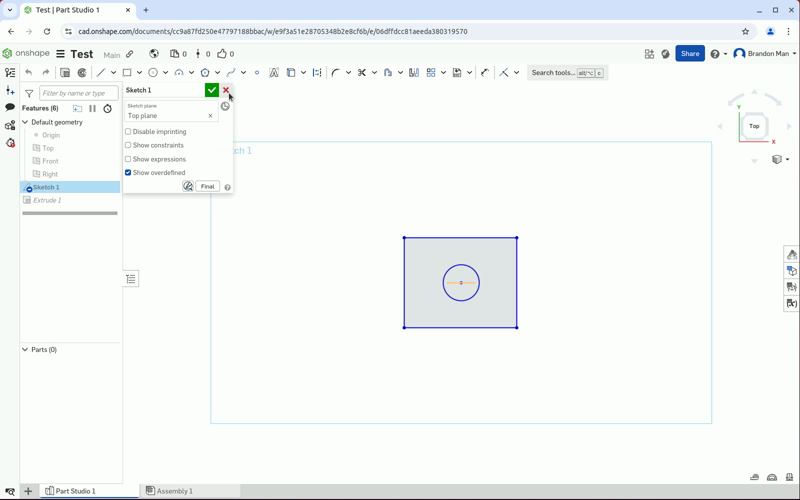
click(229, 92)
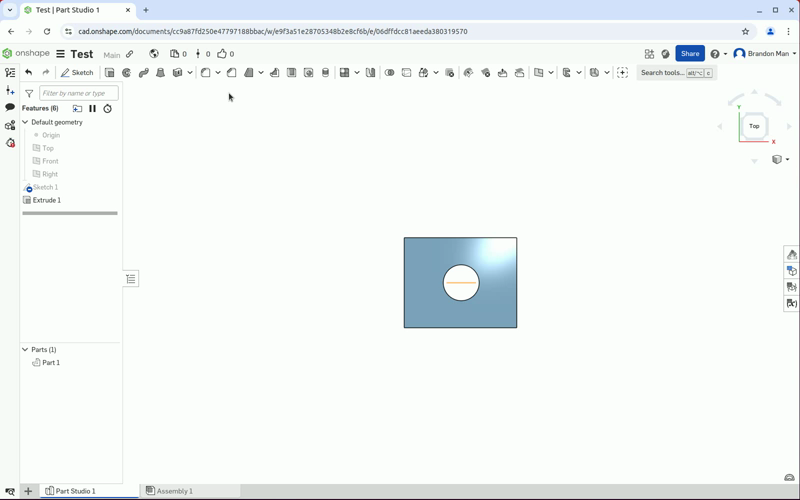
mouse_move(541, 75)
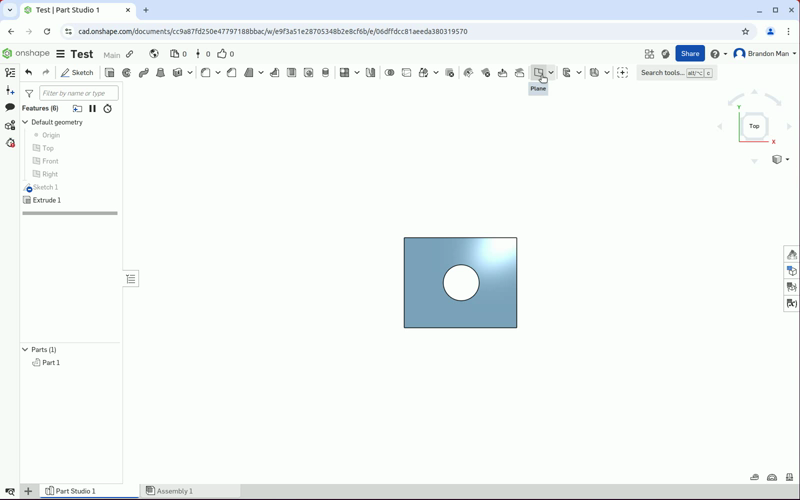
click(541, 75)
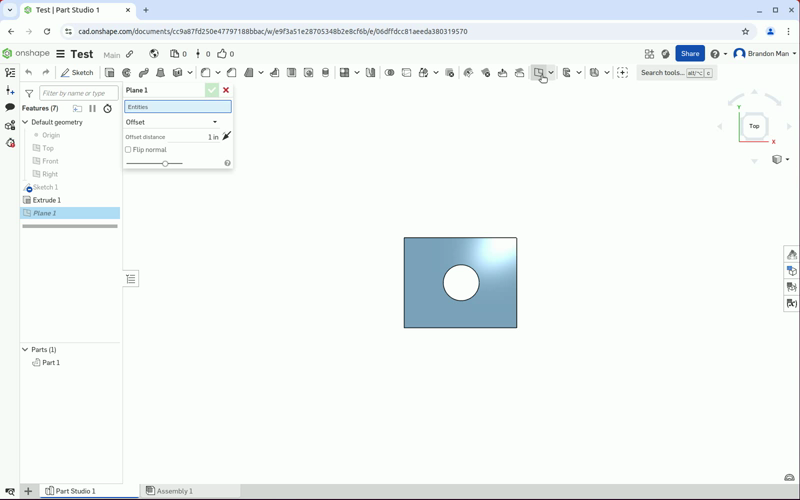
mouse_move(73, 150)
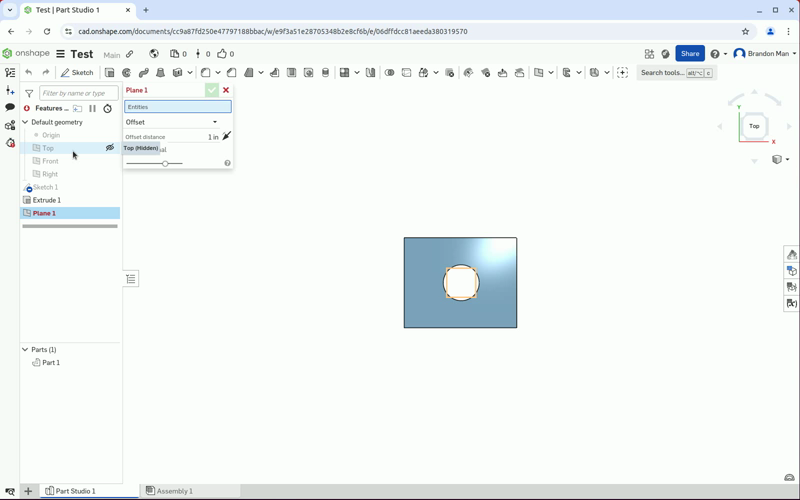
click(73, 150)
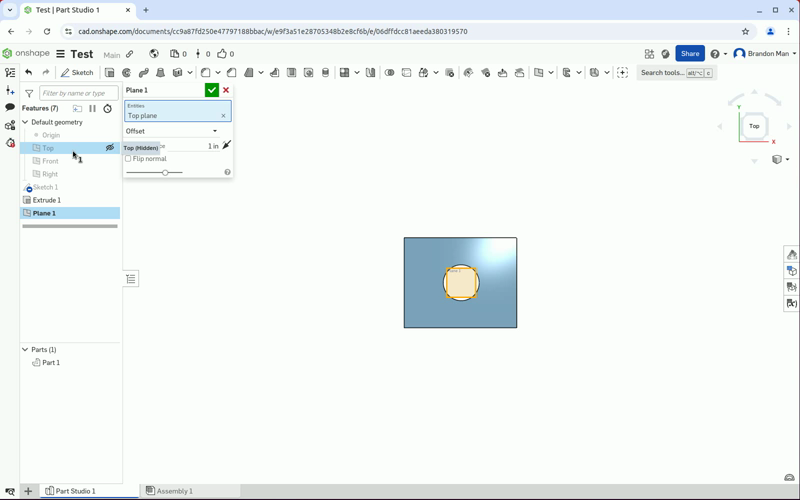
key(tab, 2)
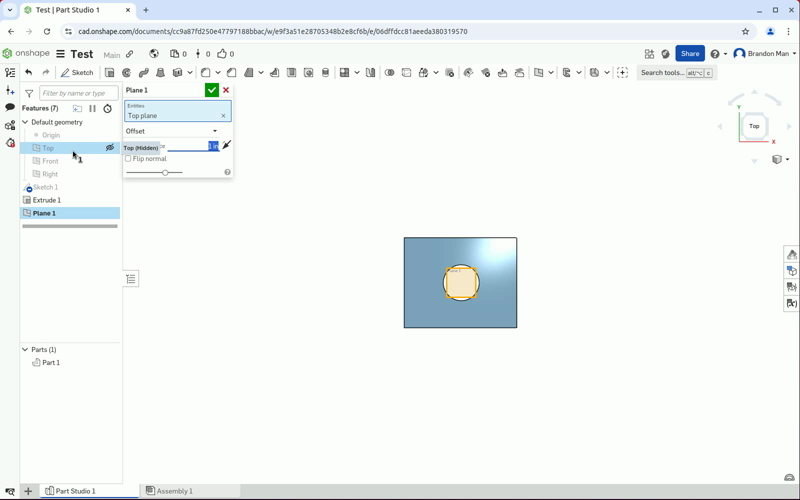
text(23.108)
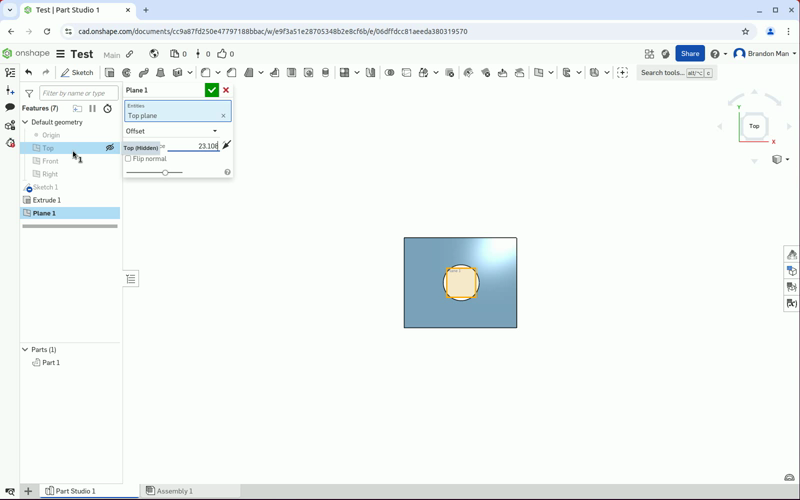
key(enter, 2)
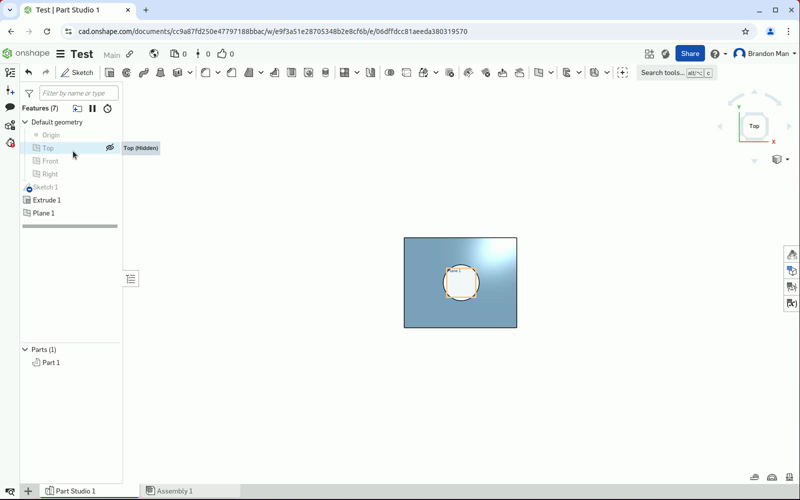
key(shift+s)
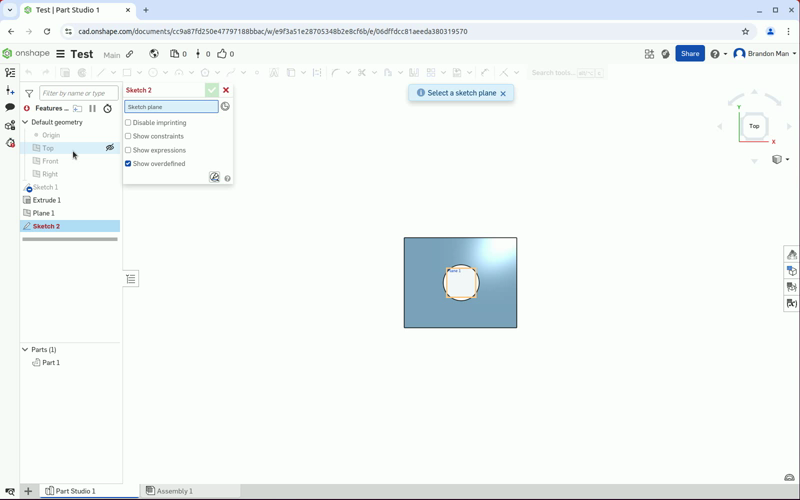
mouse_move(73, 215)
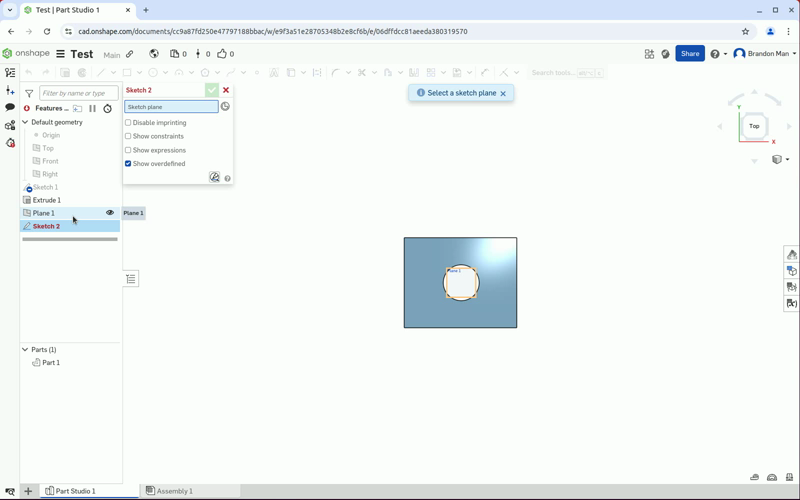
click(73, 215)
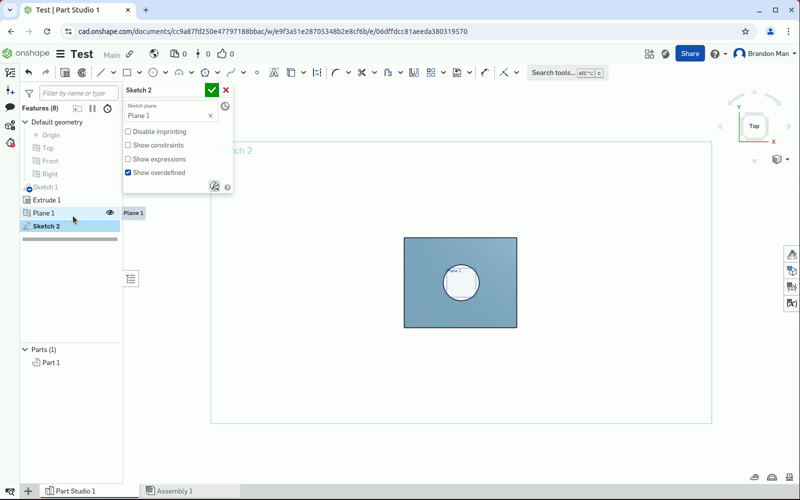
mouse_move(73, 352)
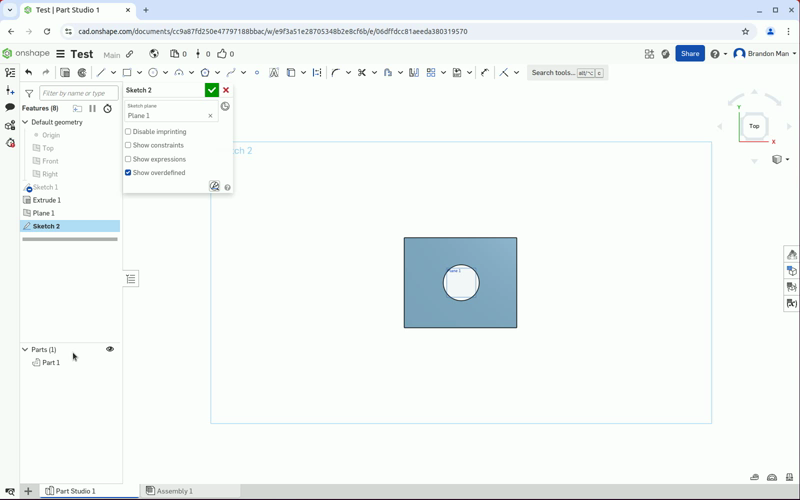
key(y)
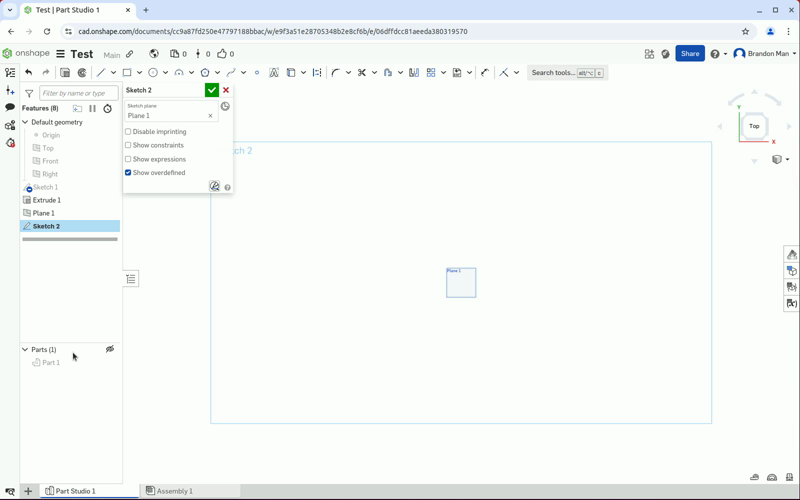
key(c)
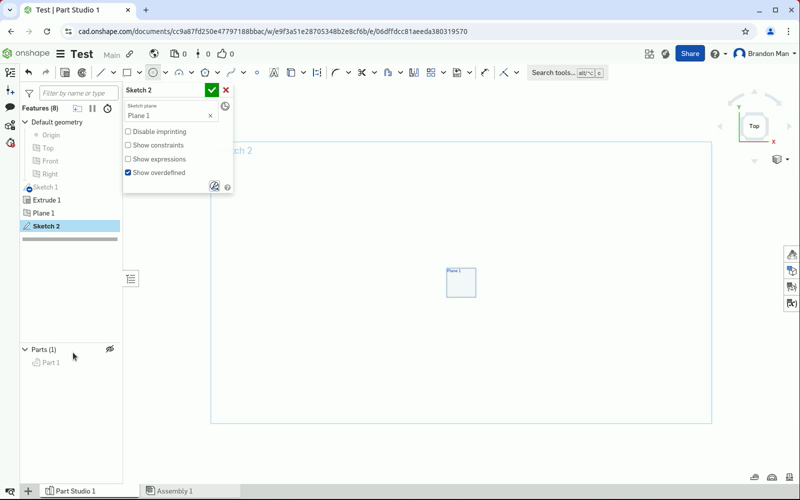
key_down(shift)
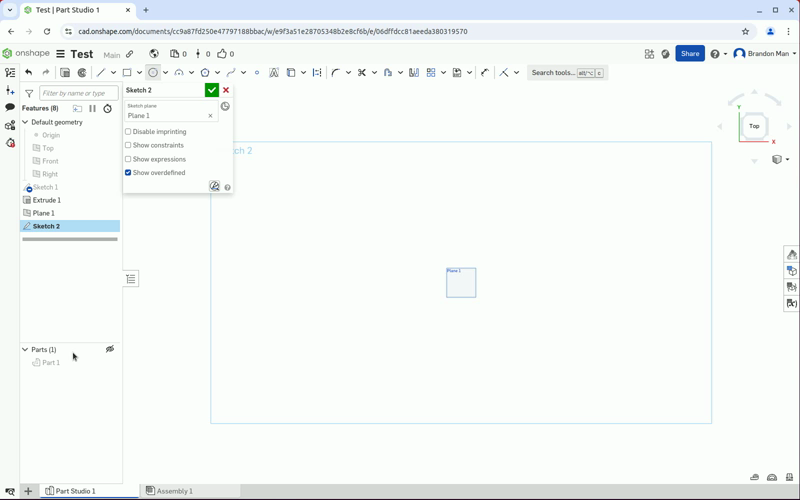
mouse_move(461, 282)
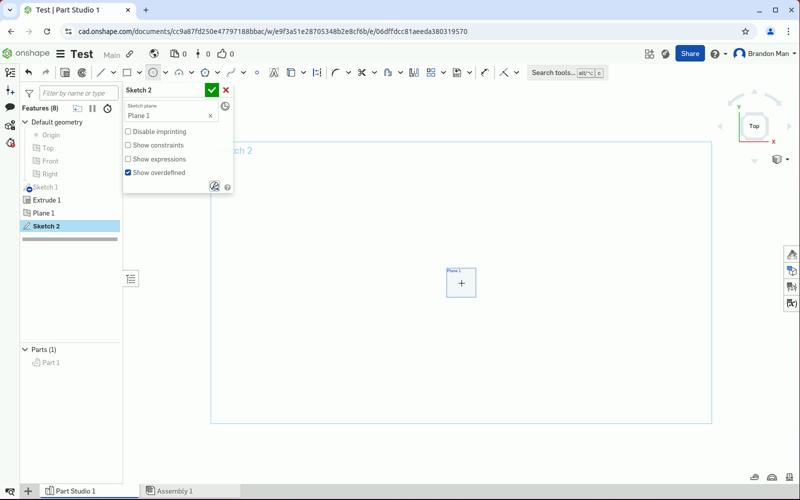
click(461, 282)
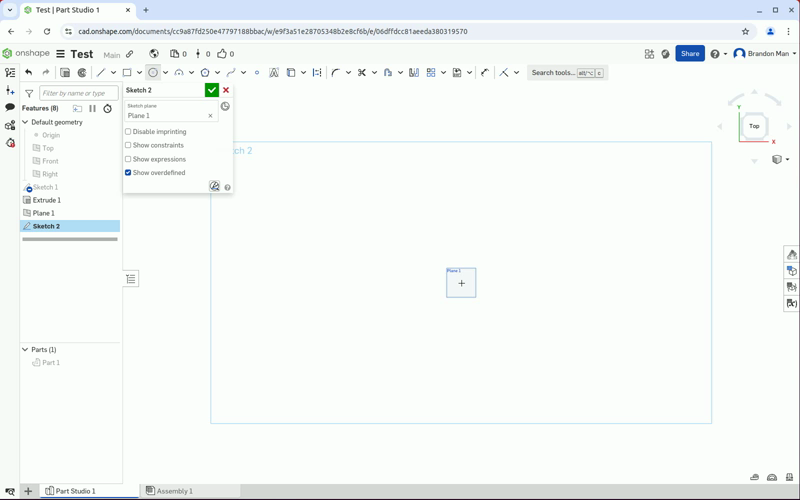
key_up(shift)
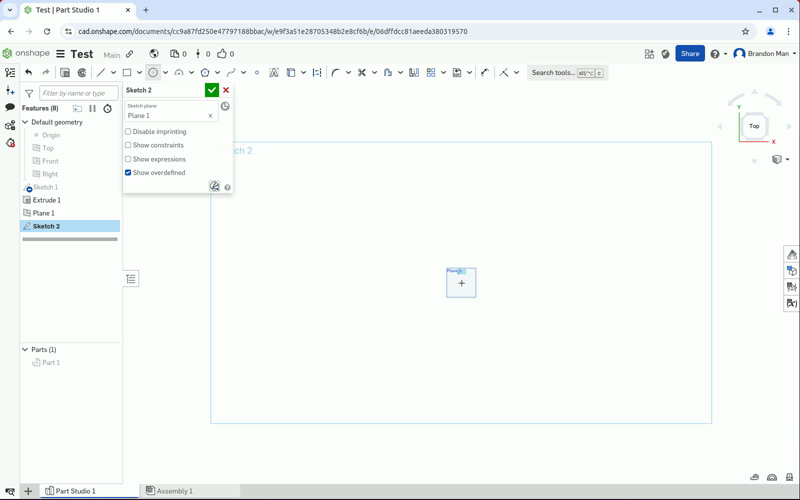
mouse_move(480, 282)
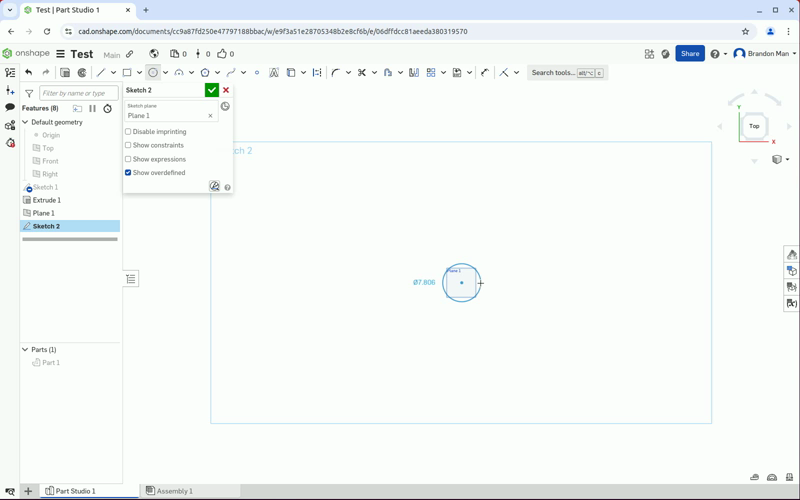
click(480, 282)
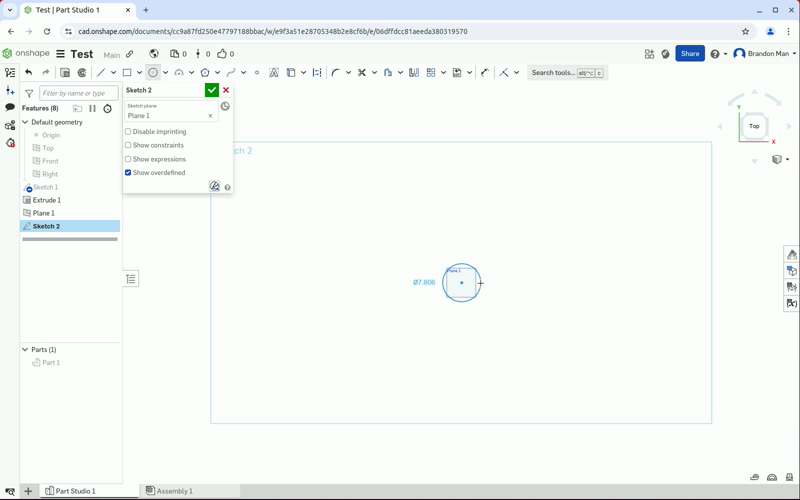
key(esc)
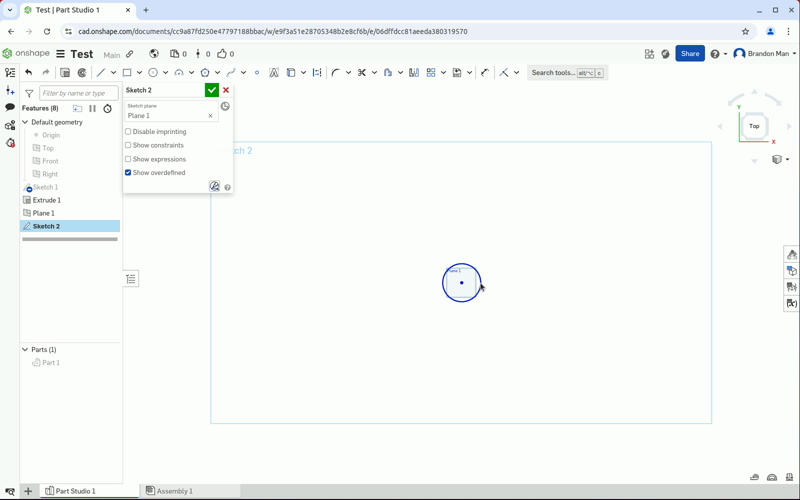
mouse_move(447, 282)
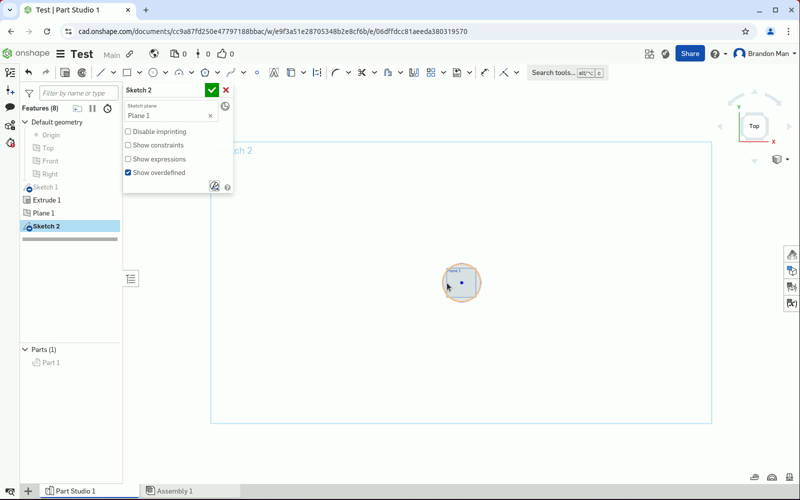
scroll(6)
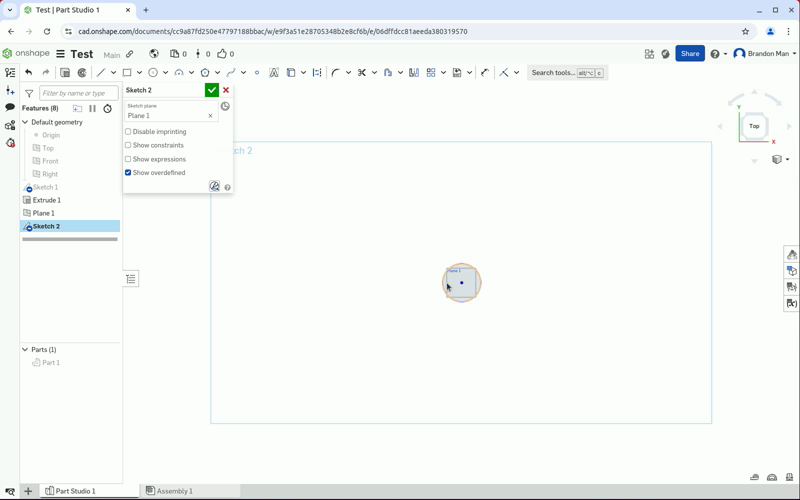
scroll(6)
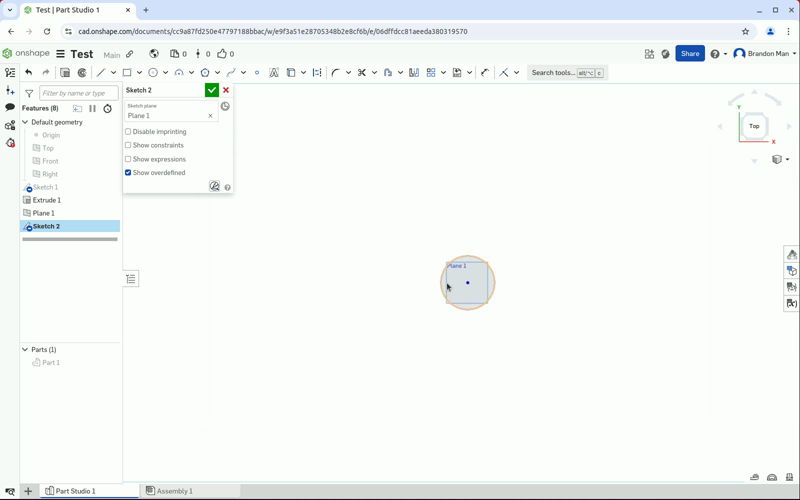
scroll(6)
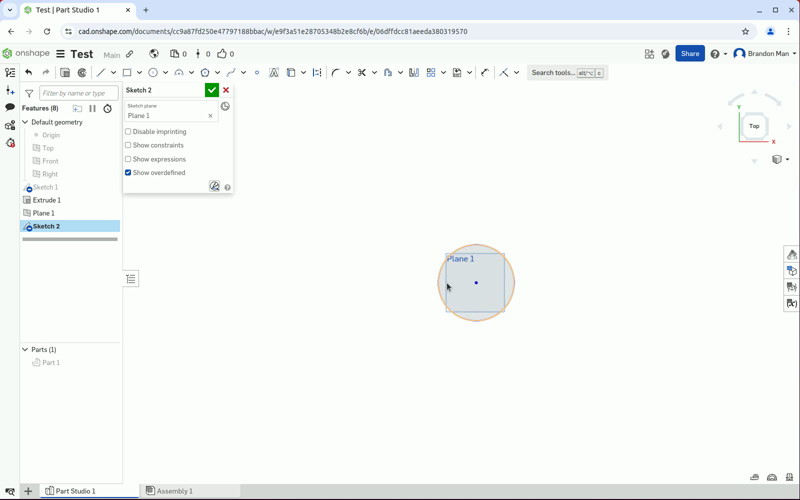
scroll(6)
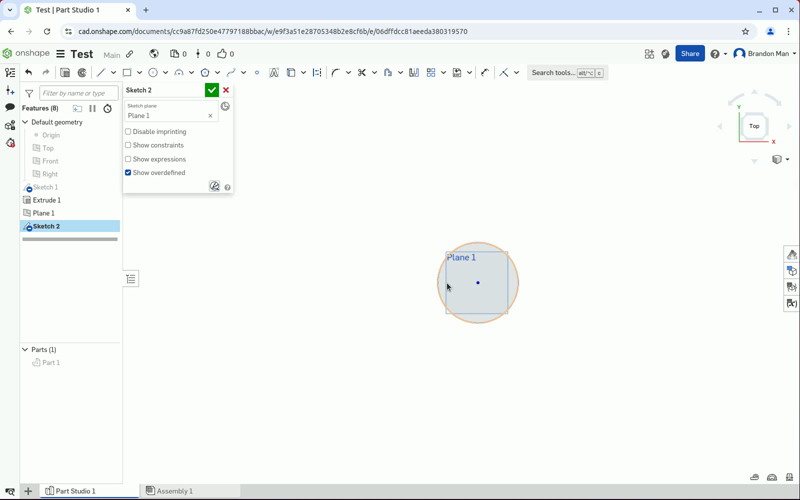
scroll(6)
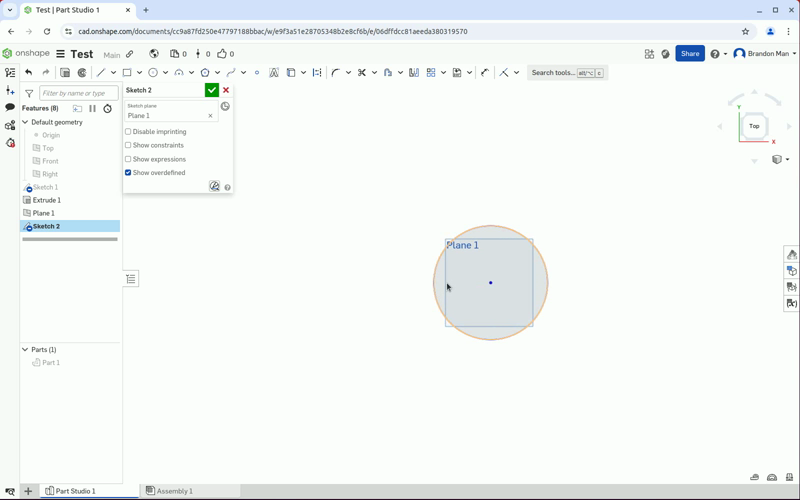
scroll(6)
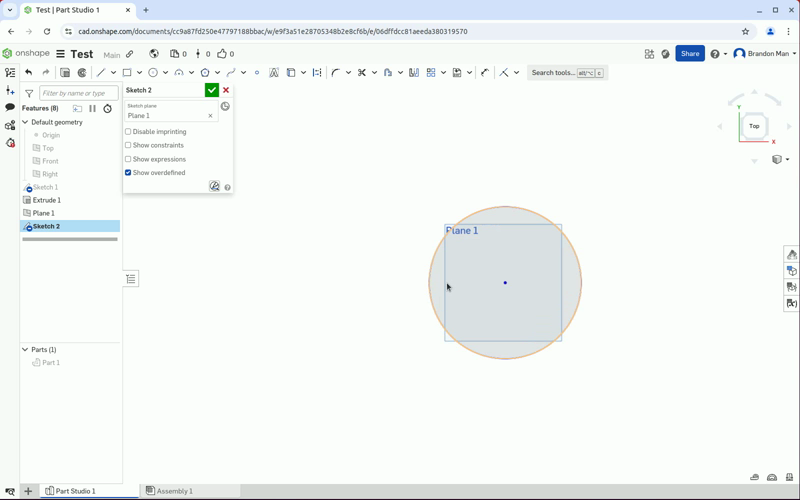
scroll(6)
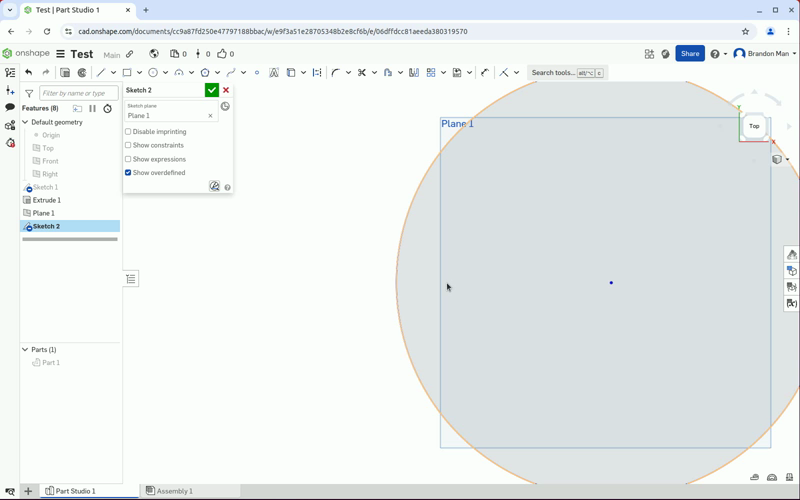
click(447, 282)
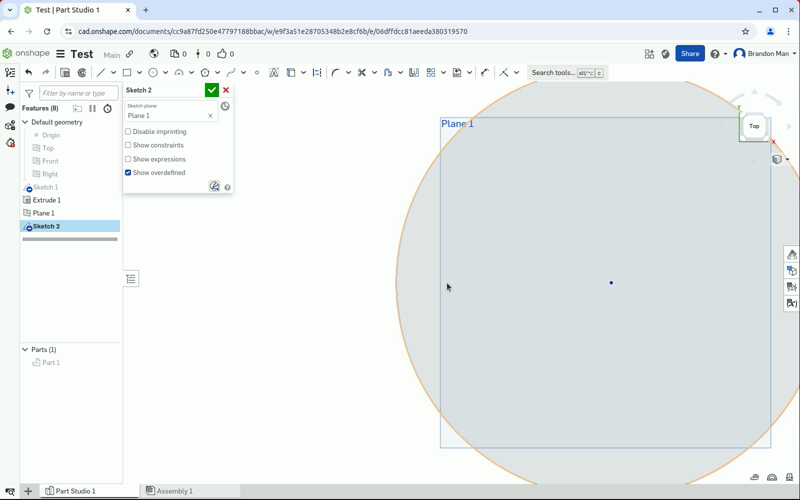
scroll(-6)
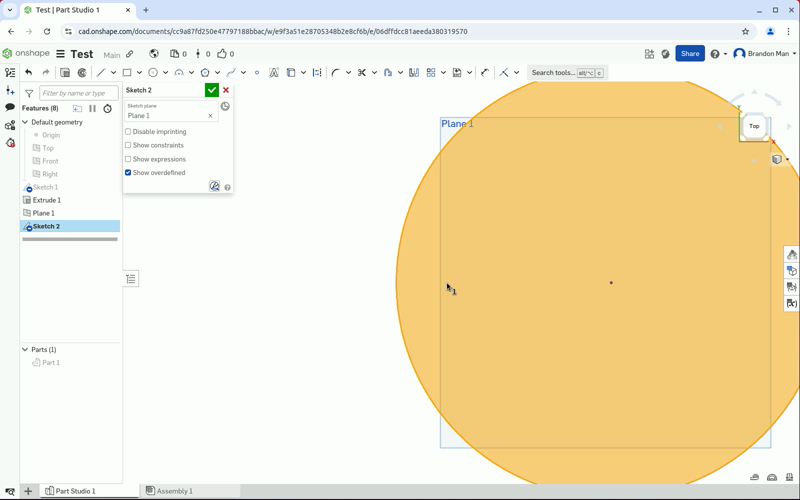
scroll(-6)
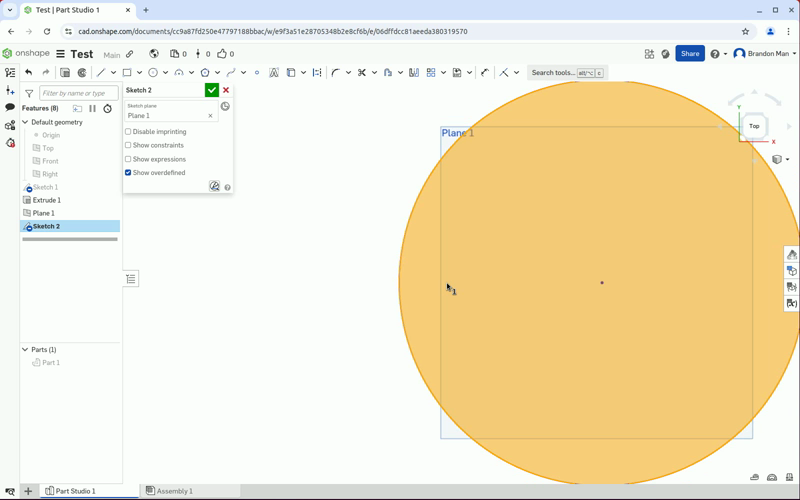
scroll(-6)
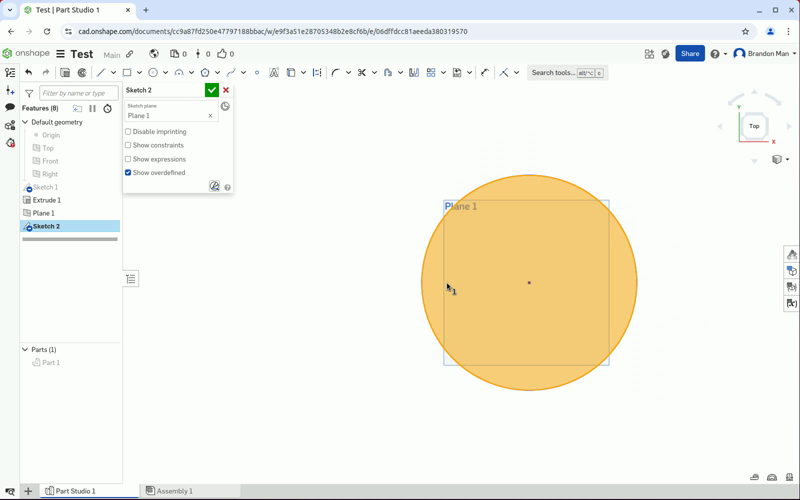
scroll(-6)
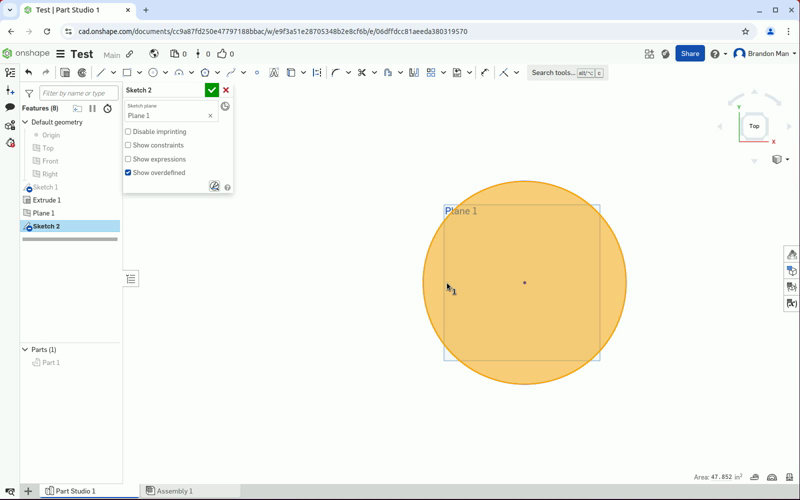
scroll(-6)
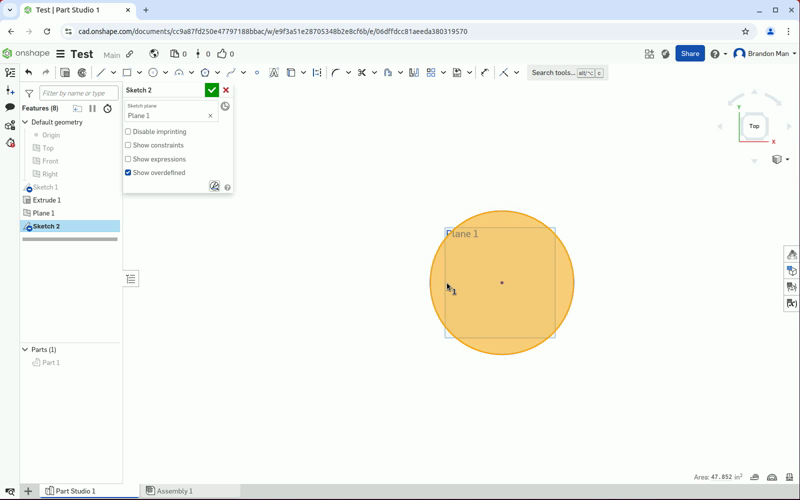
scroll(-6)
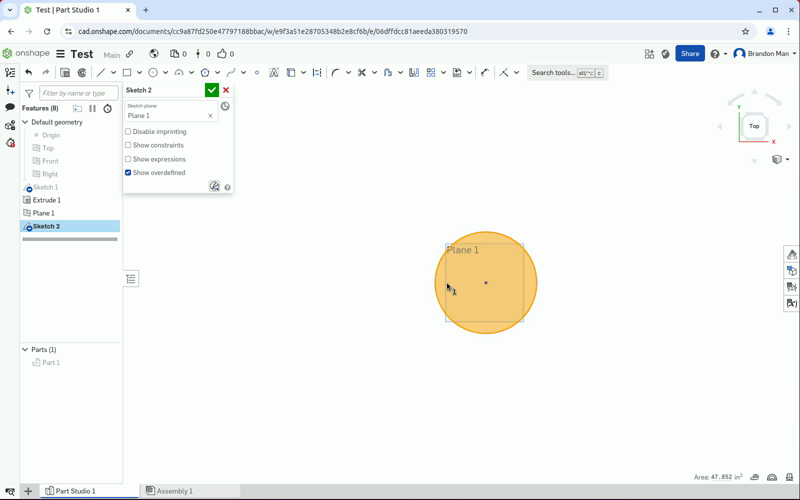
scroll(-6)
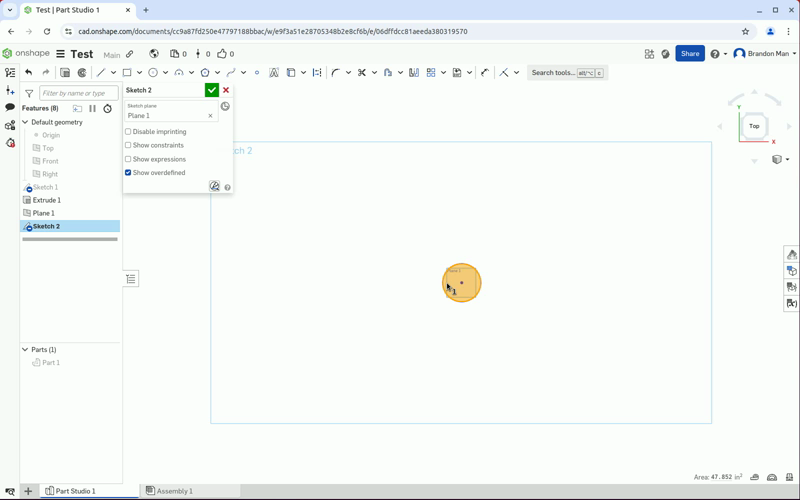
mouse_move(73, 352)
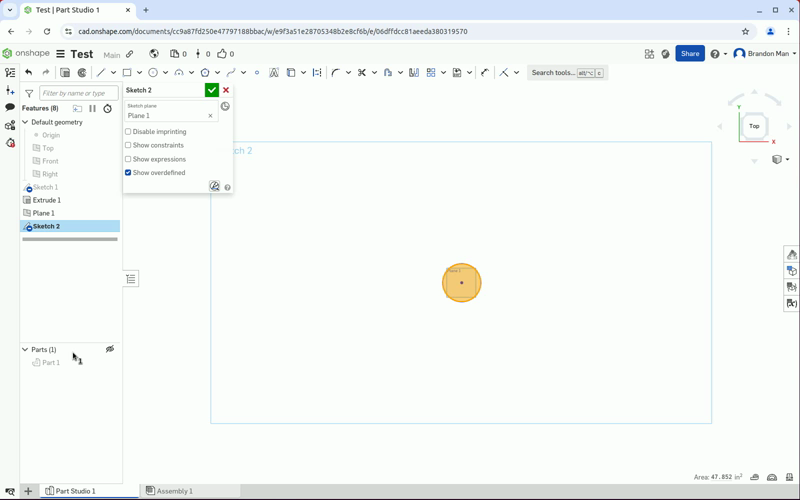
key(shift+y)
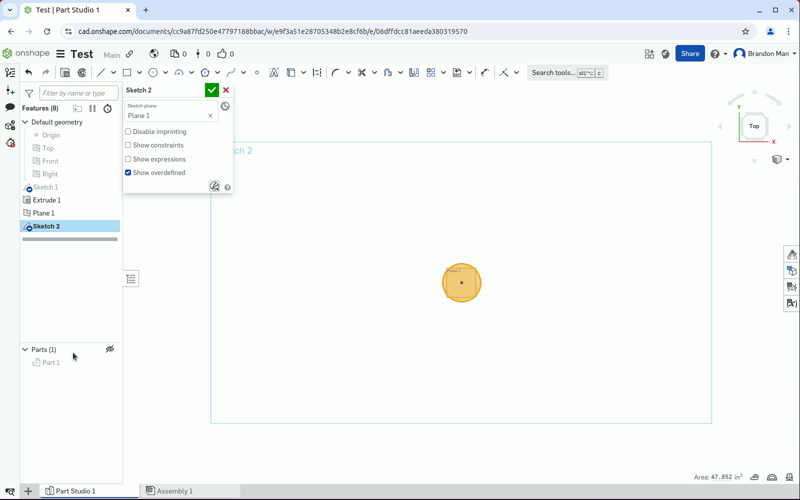
key(shift+e)
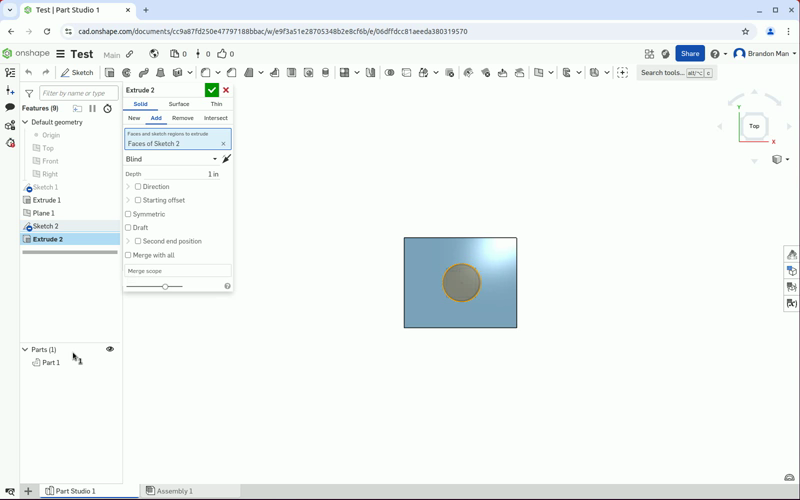
mouse_move(143, 106)
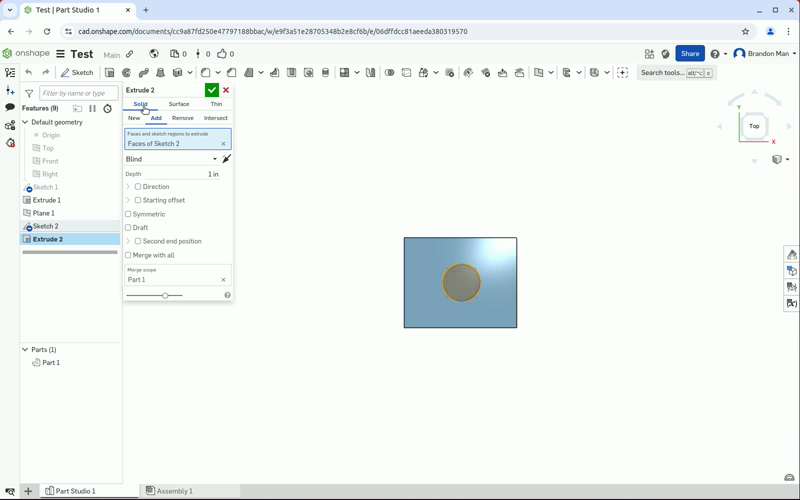
click(143, 106)
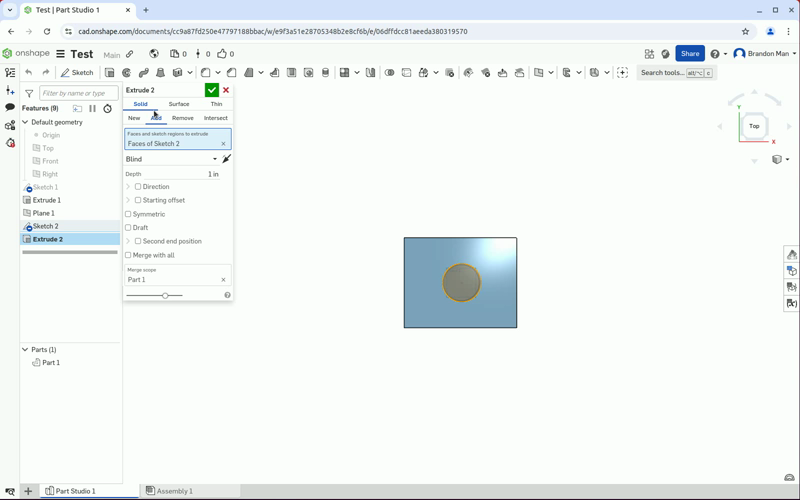
mouse_move(186, 120)
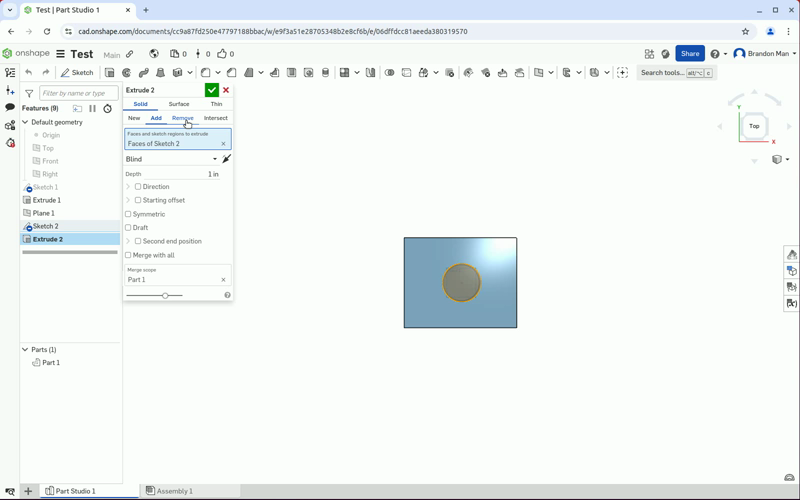
click(186, 120)
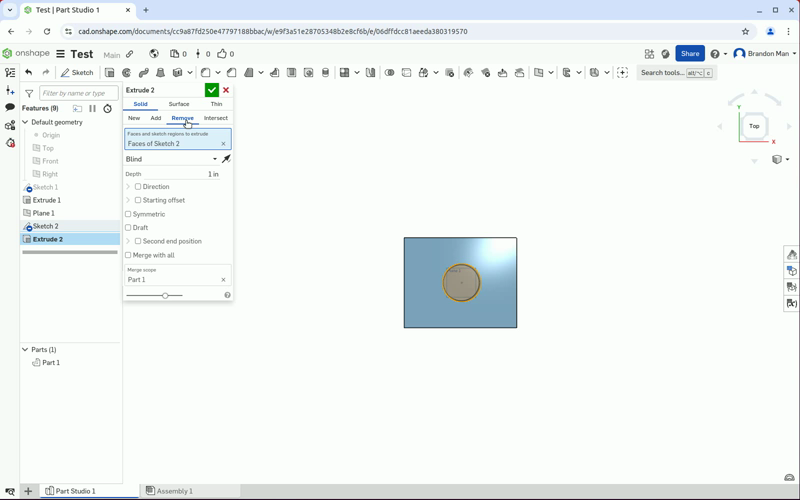
key(tab, 4)
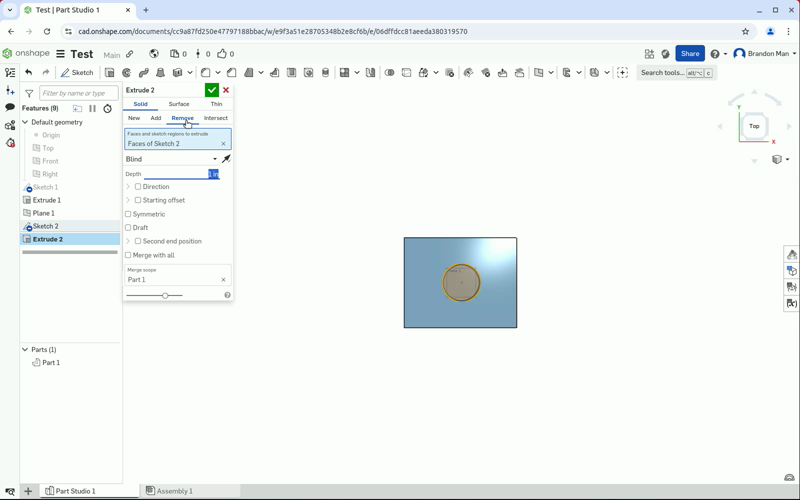
text(0.963)
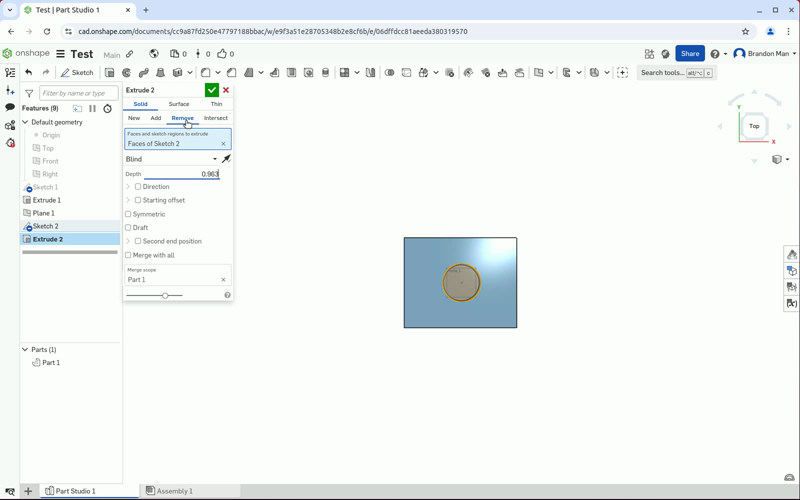
key(tab, 6)
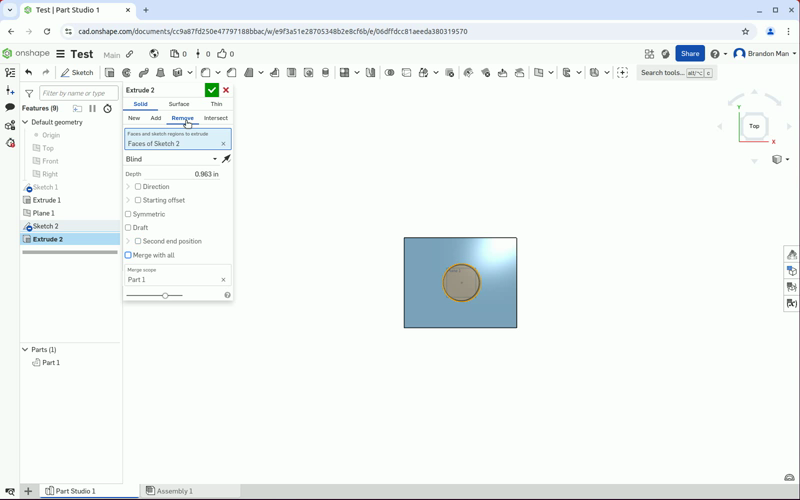
key(space)
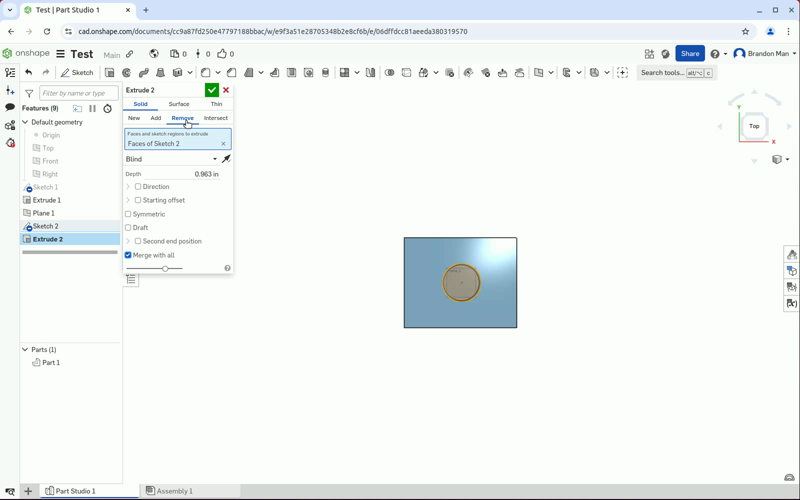
key(enter)
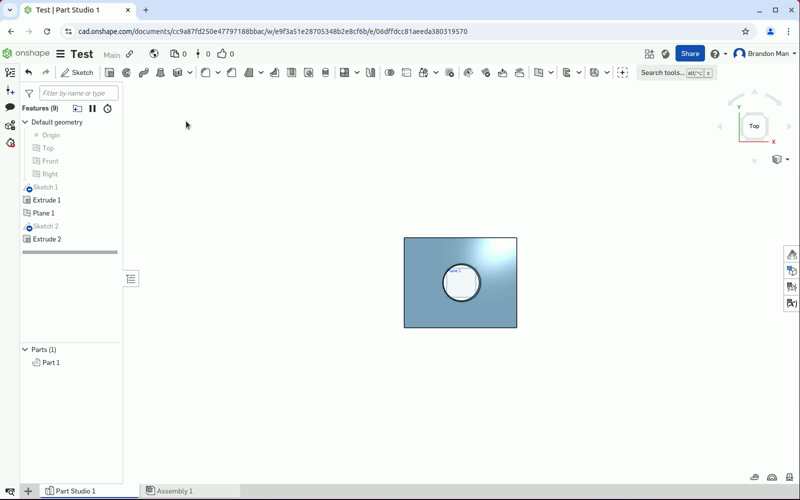
key(shift+h)
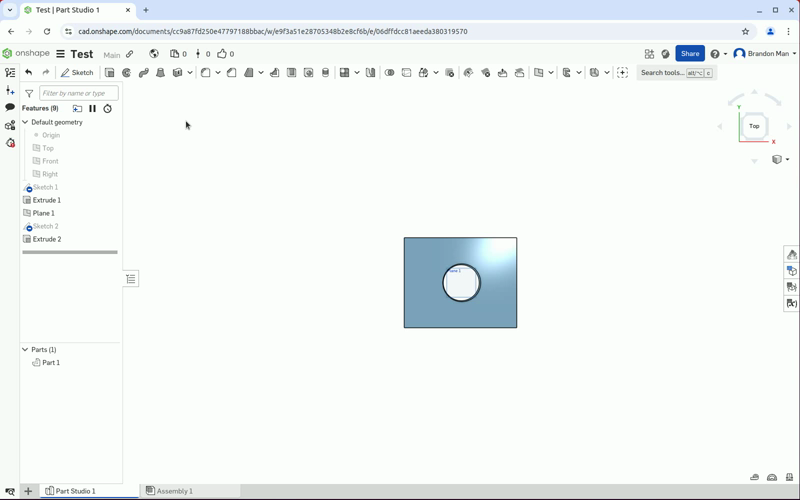
key(shift+h)
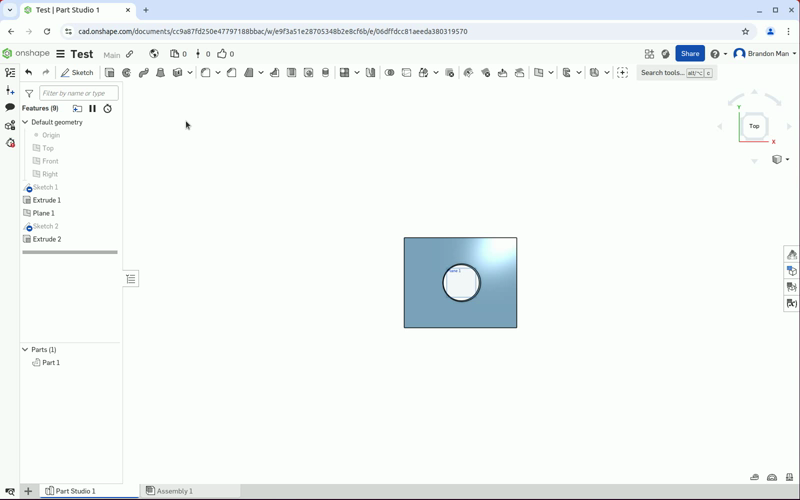
mouse_move(73, 189)
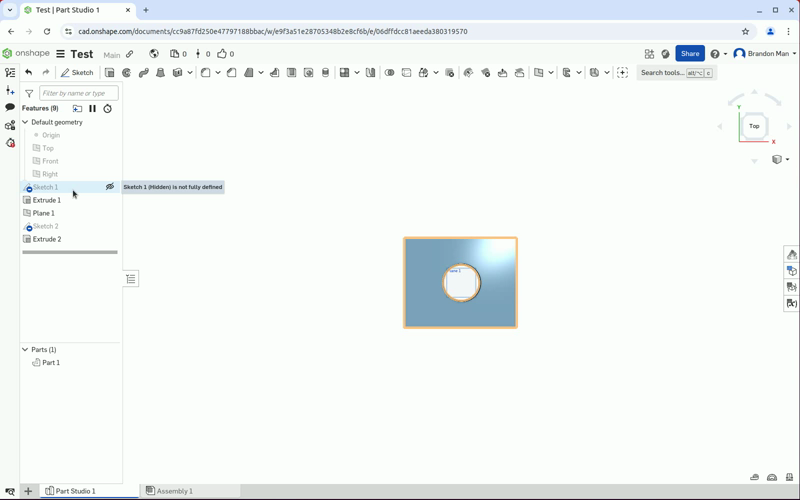
click(73, 189)
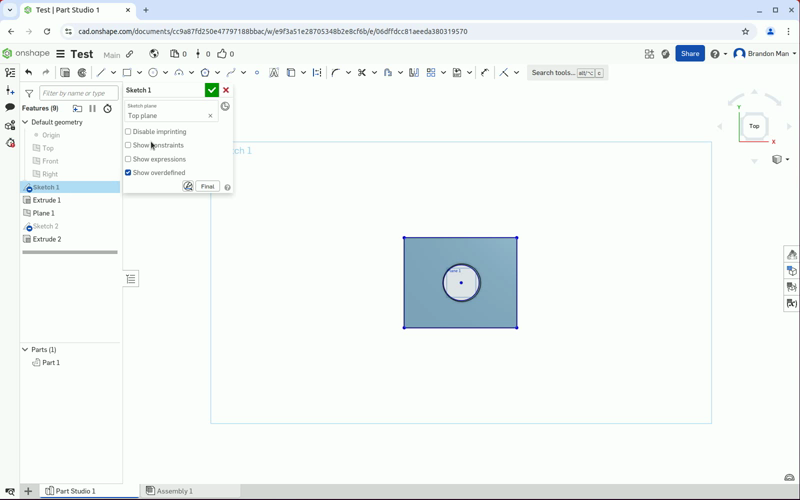
mouse_move(229, 92)
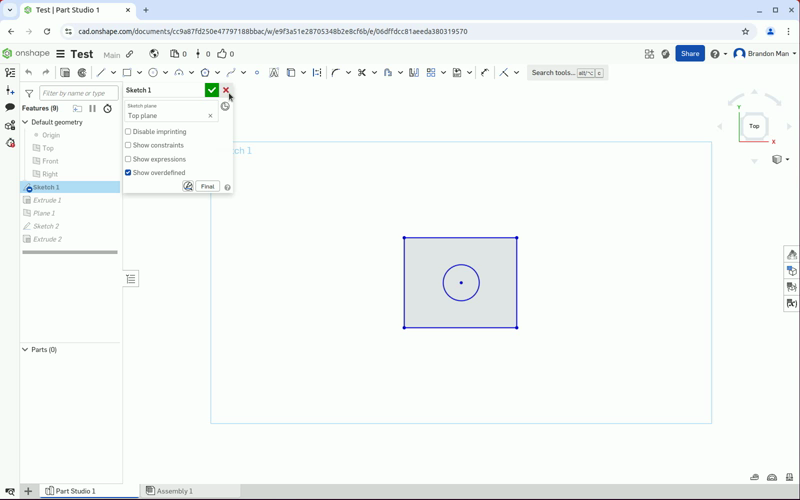
click(229, 92)
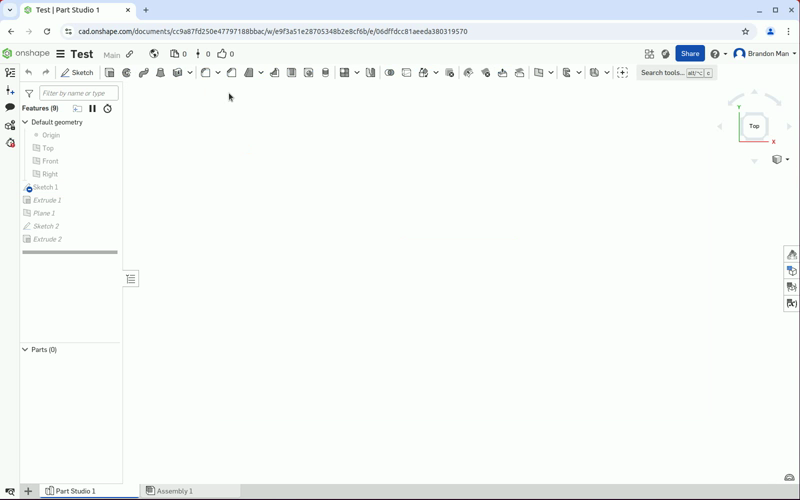
key(shift+s)
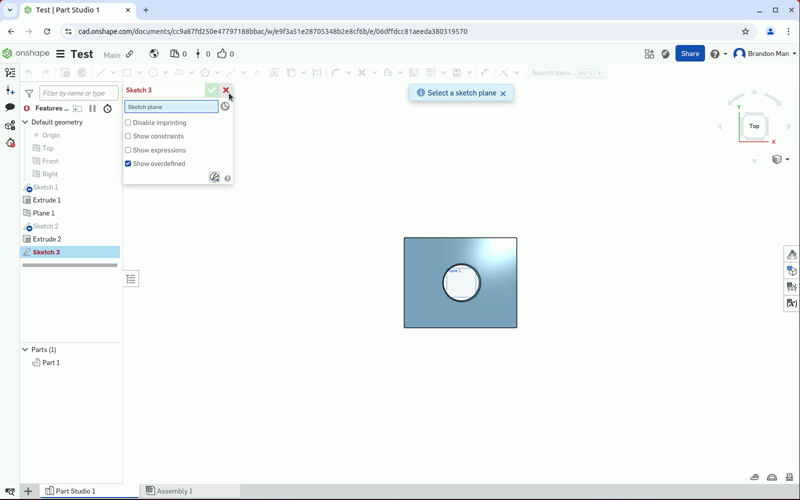
mouse_move(73, 215)
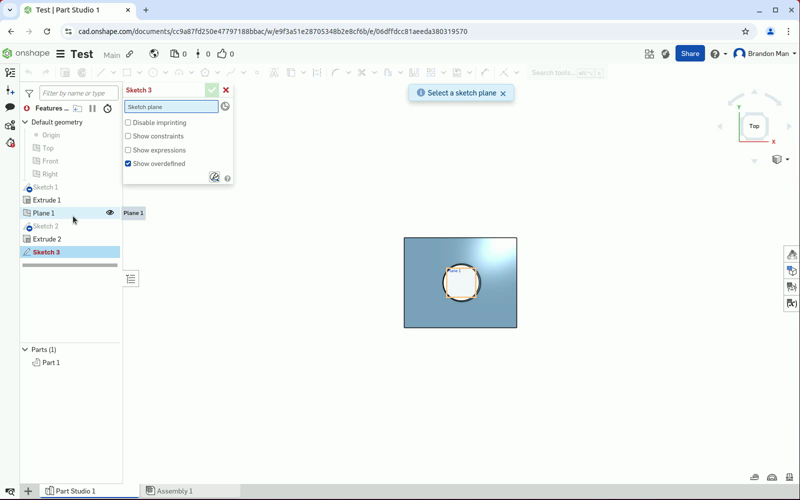
click(73, 215)
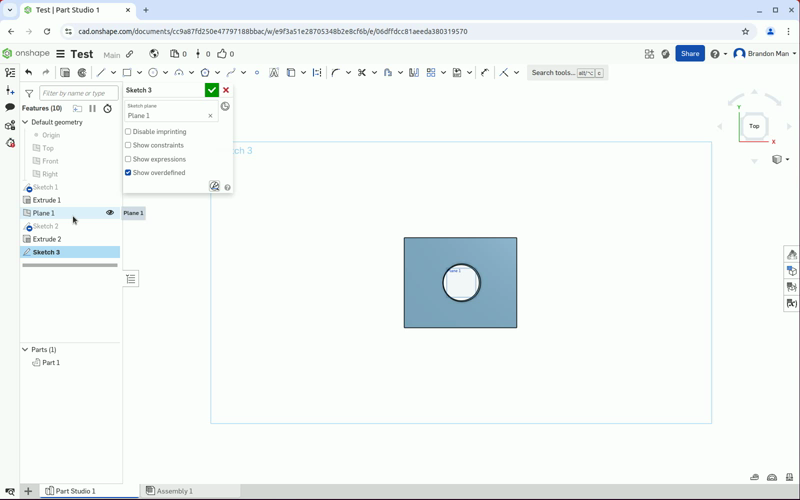
mouse_move(73, 352)
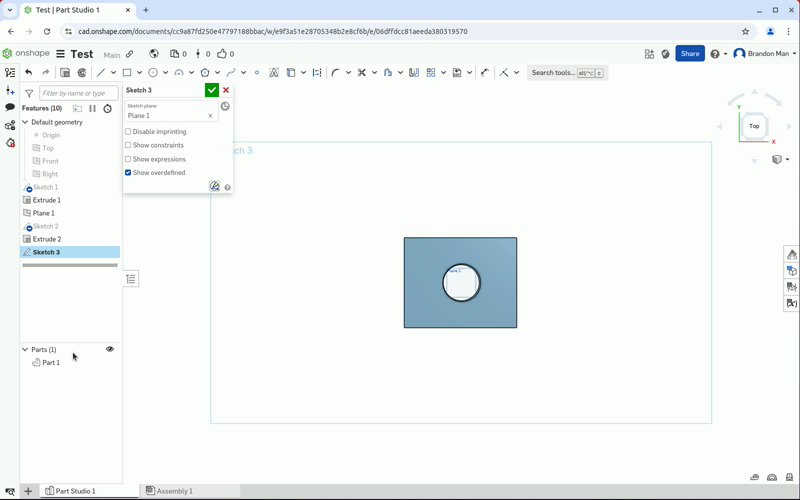
key(y)
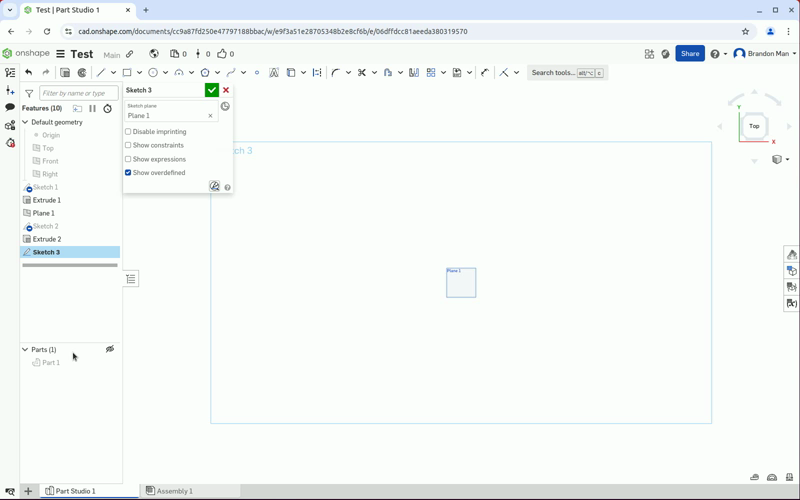
key(l)
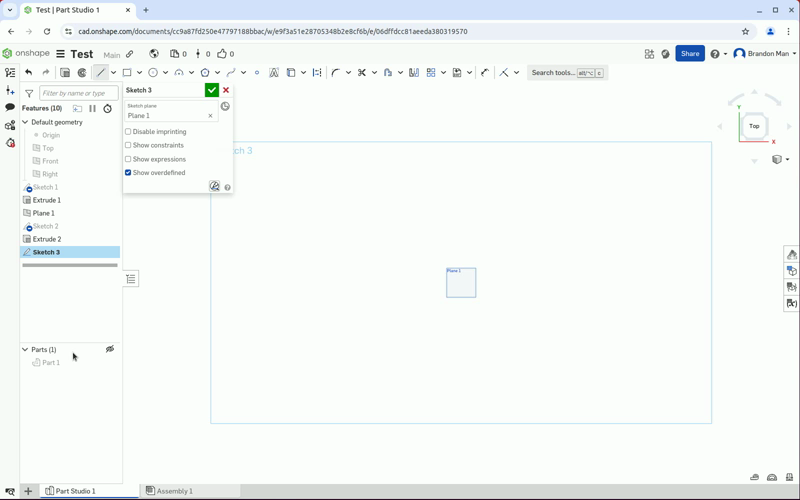
key_down(shift)
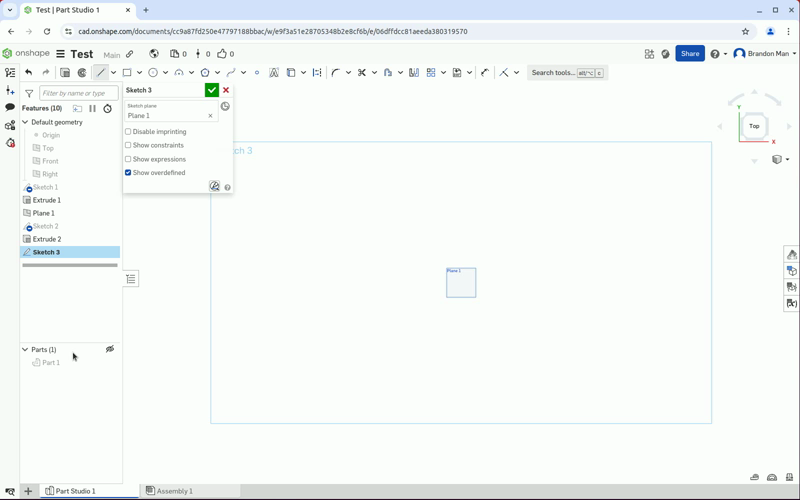
mouse_move(426, 305)
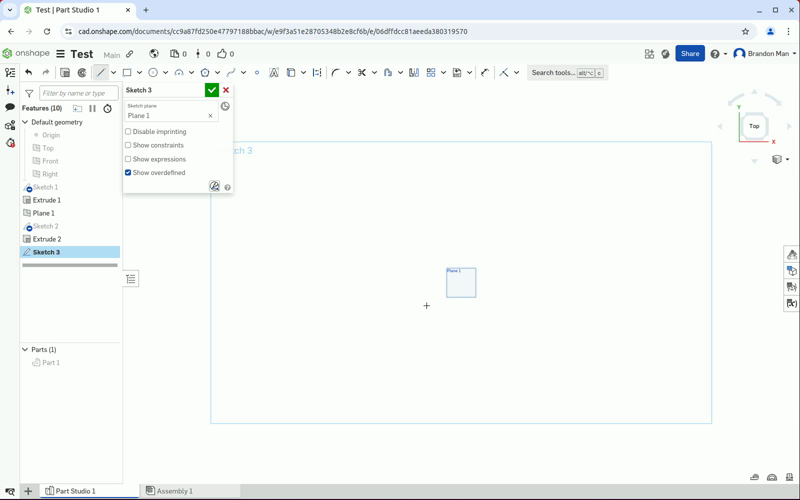
click(426, 305)
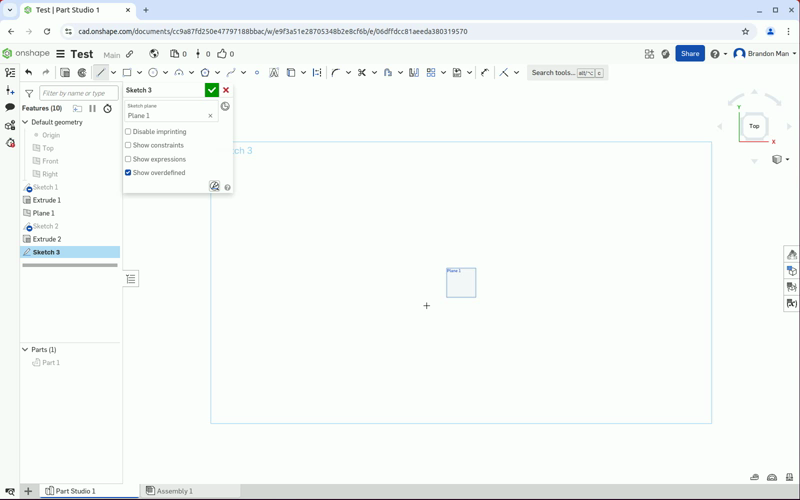
key_up(shift)
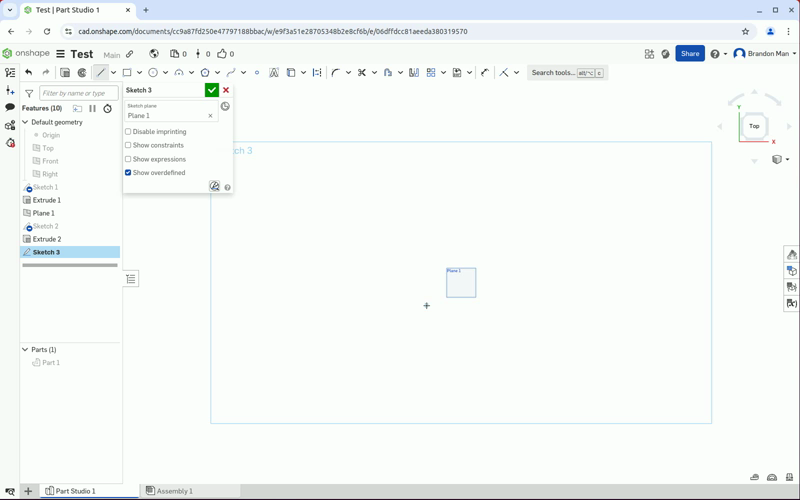
key_down(shift)
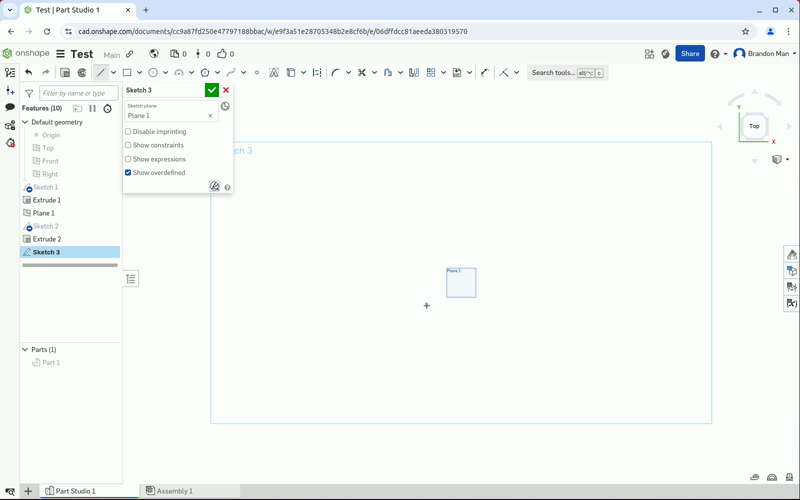
mouse_move(495, 305)
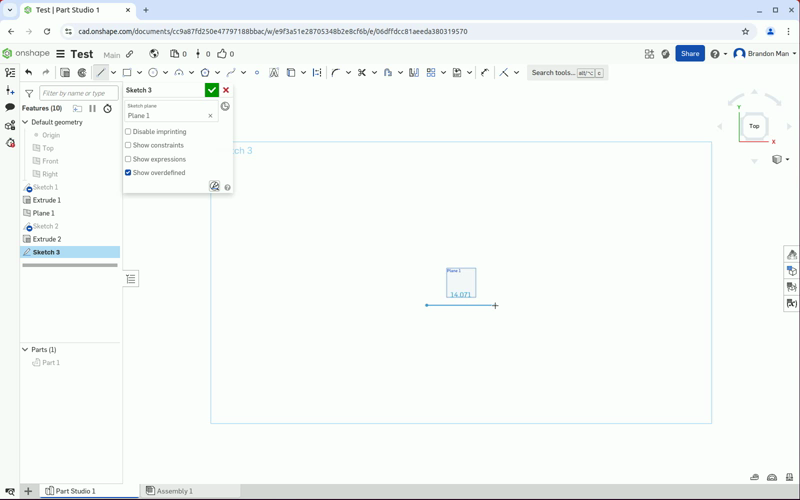
click(495, 305)
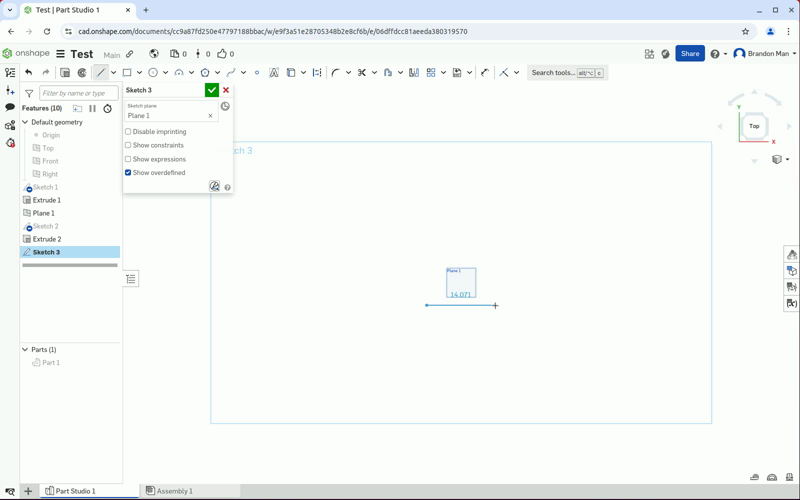
key_up(shift)
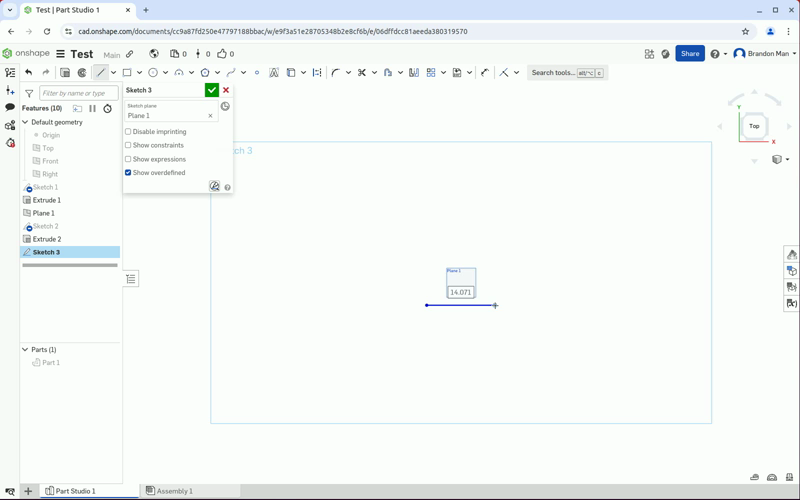
key_down(shift)
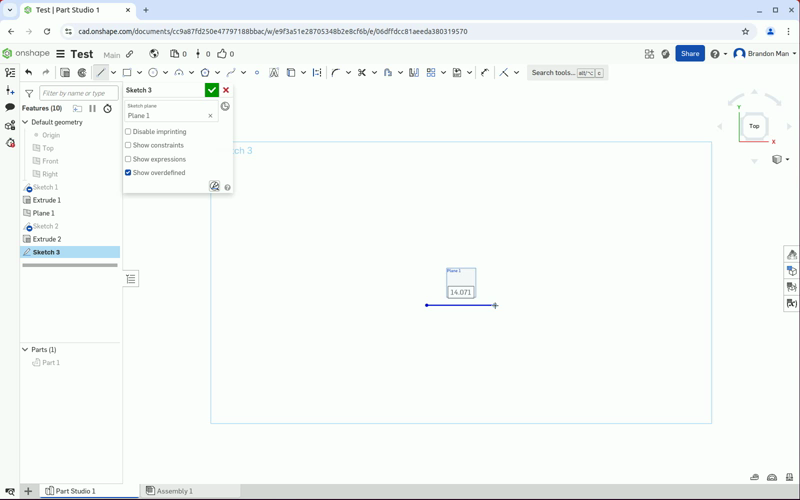
mouse_move(525, 305)
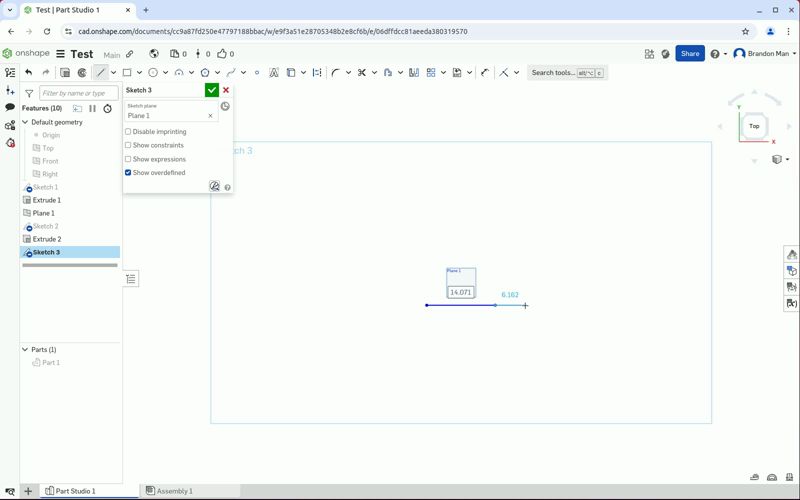
mouse_move(495, 259)
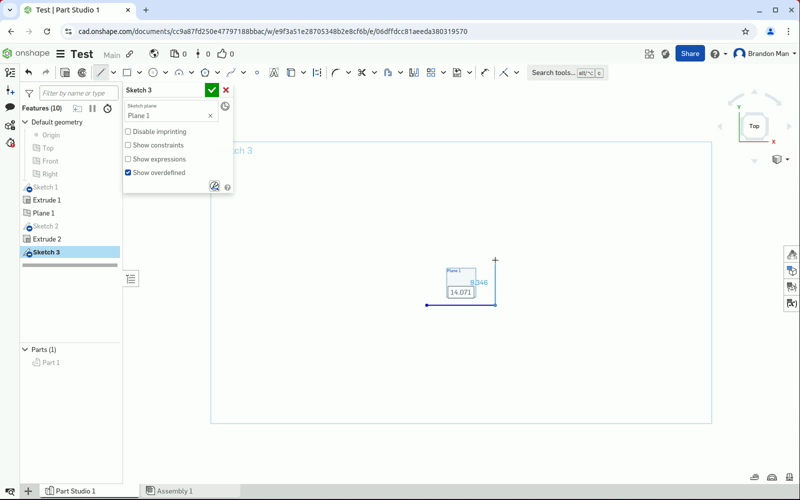
click(495, 259)
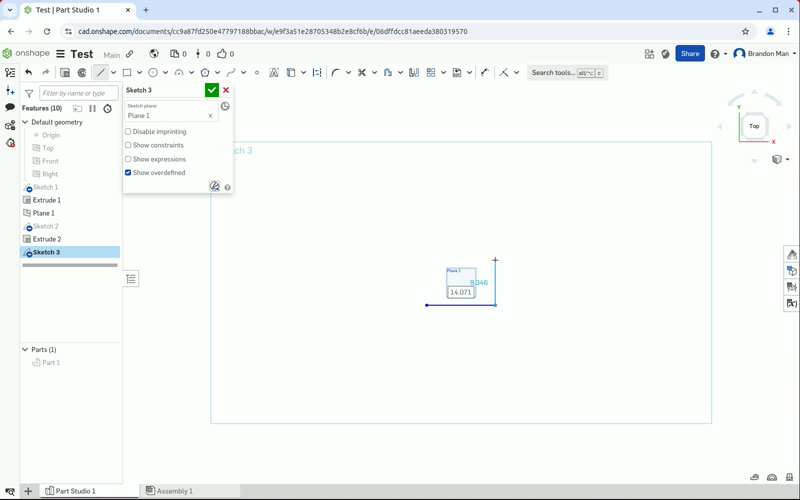
key_up(shift)
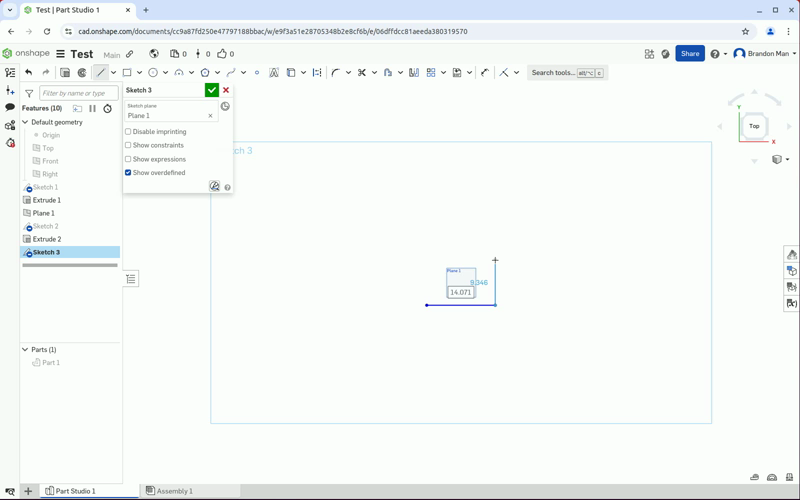
key_down(shift)
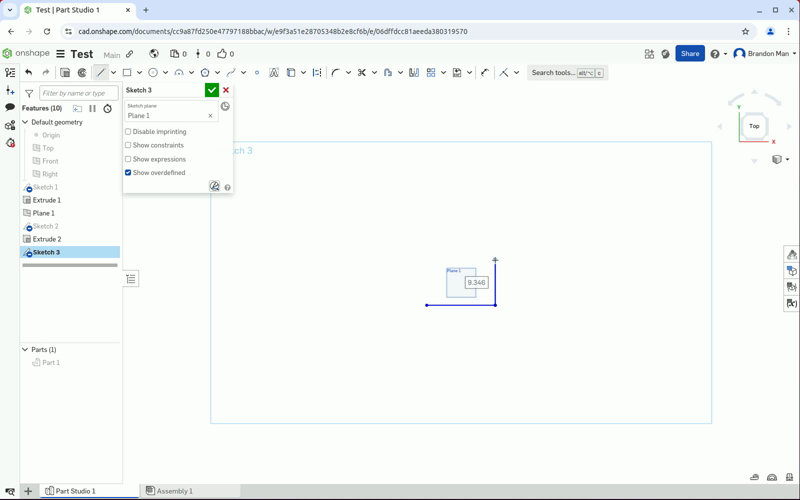
mouse_move(426, 259)
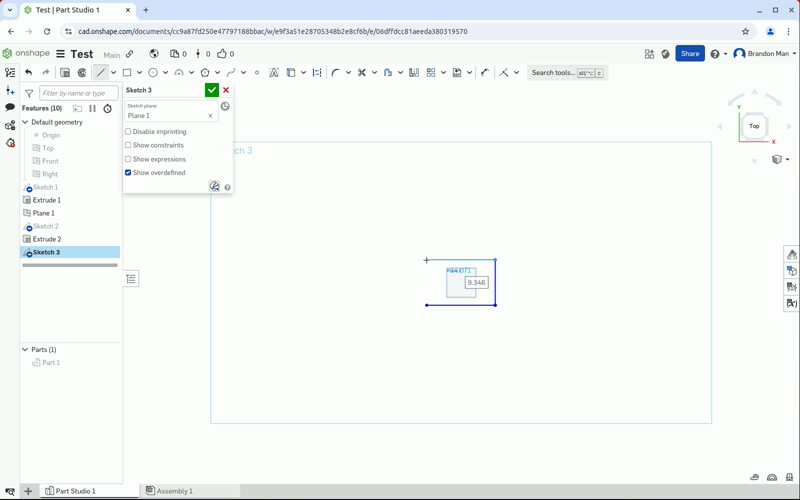
click(426, 259)
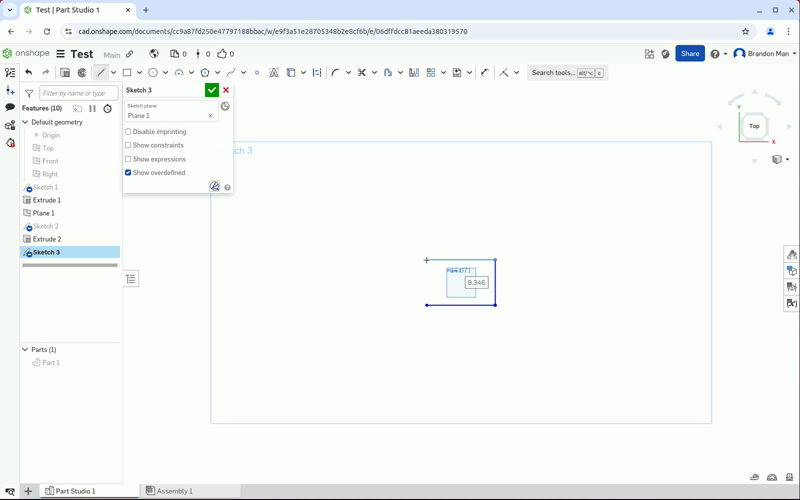
key_up(shift)
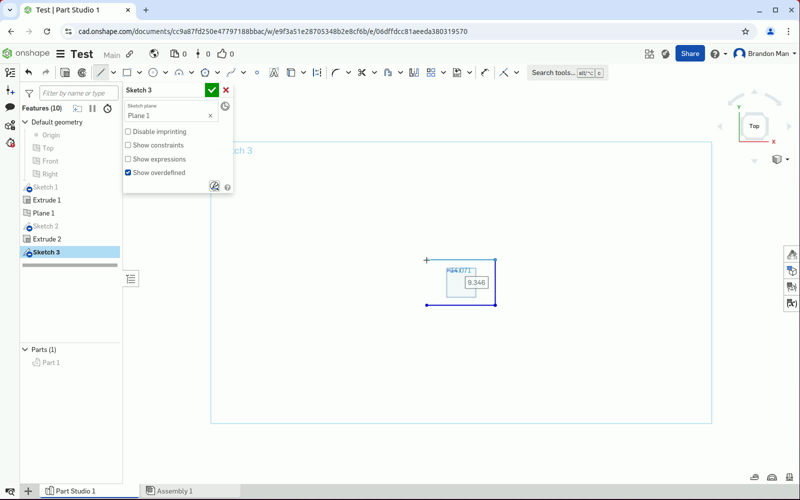
mouse_move(456, 259)
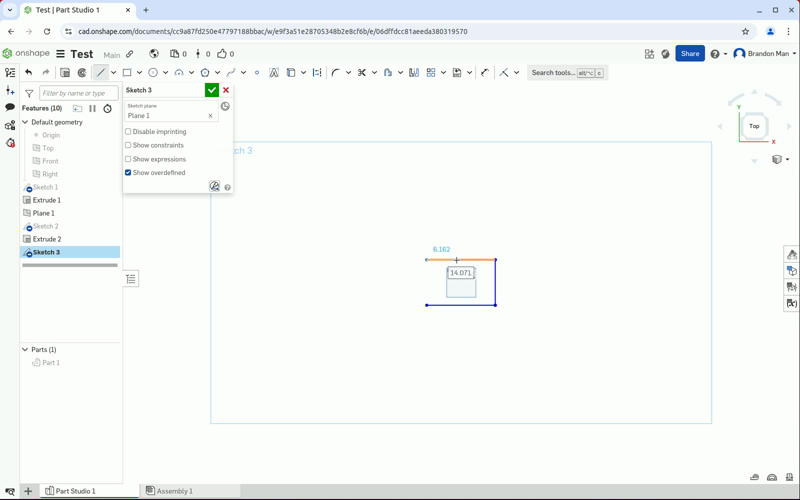
key_down(shift)
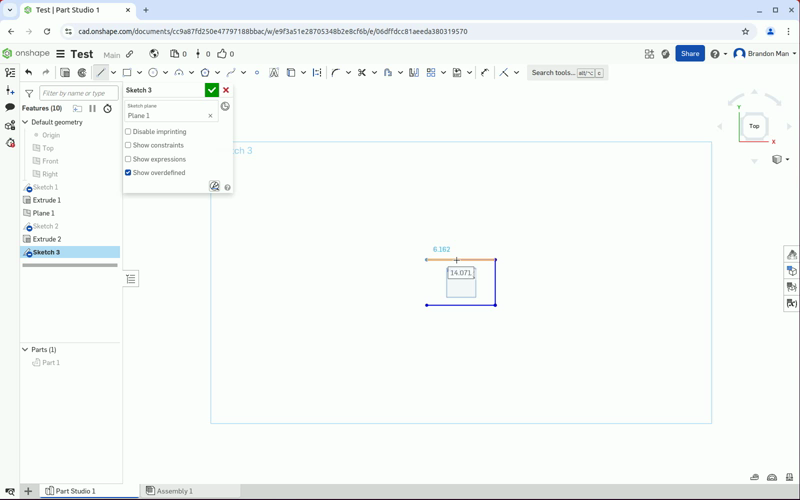
mouse_move(426, 305)
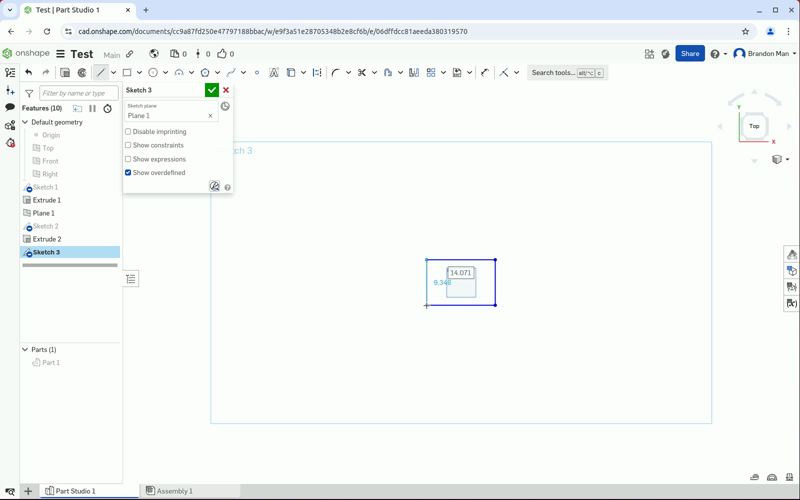
key_up(shift)
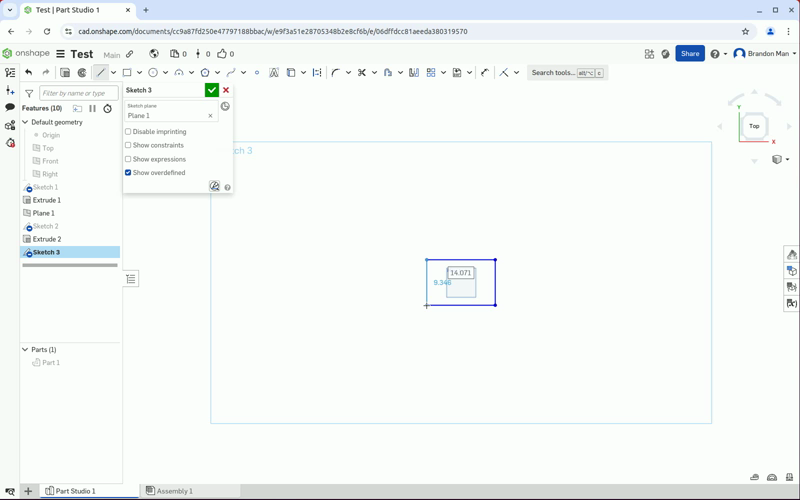
click(426, 305)
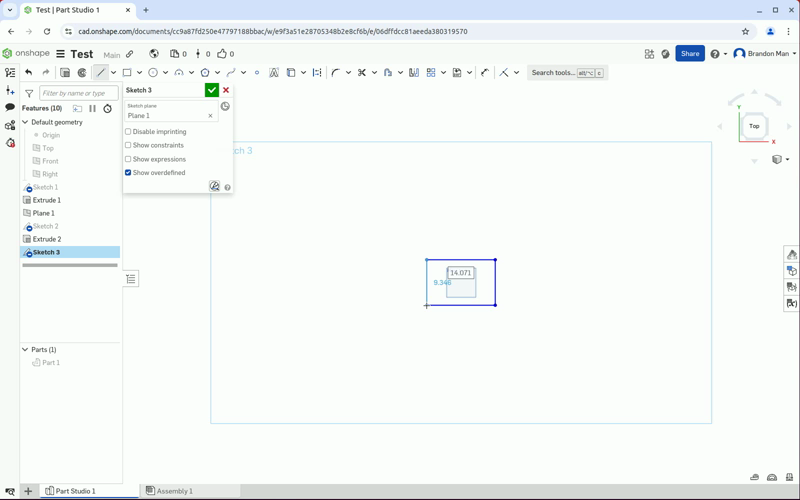
key(esc)
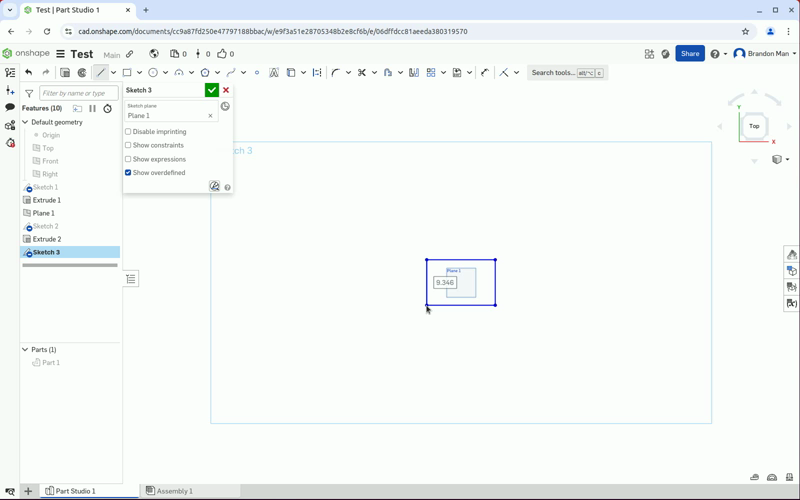
key(c)
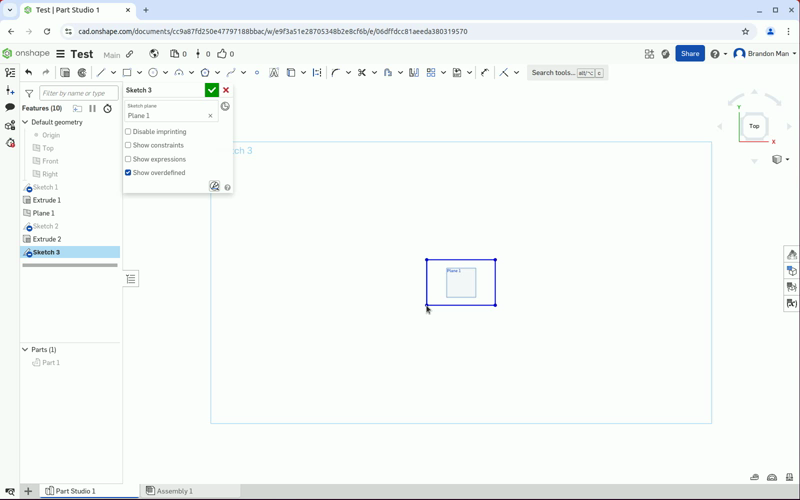
key_down(shift)
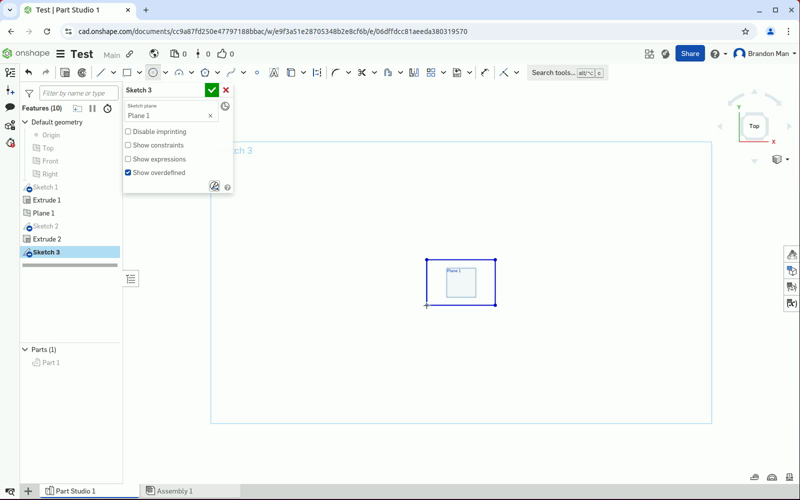
mouse_move(461, 282)
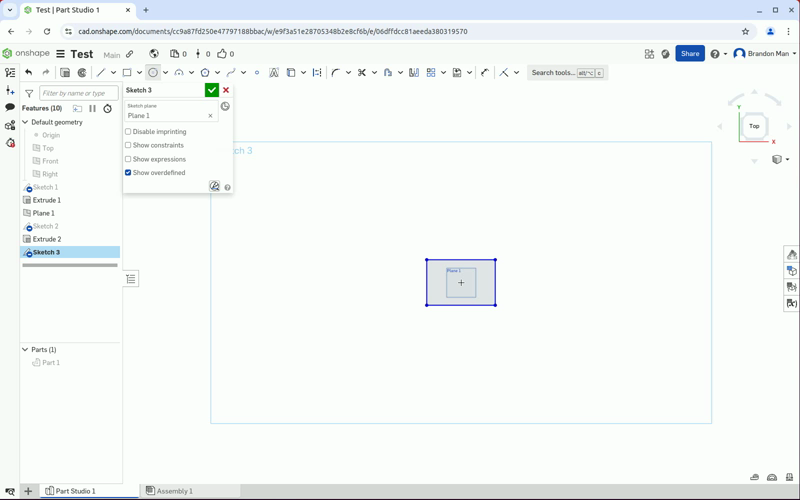
click(461, 282)
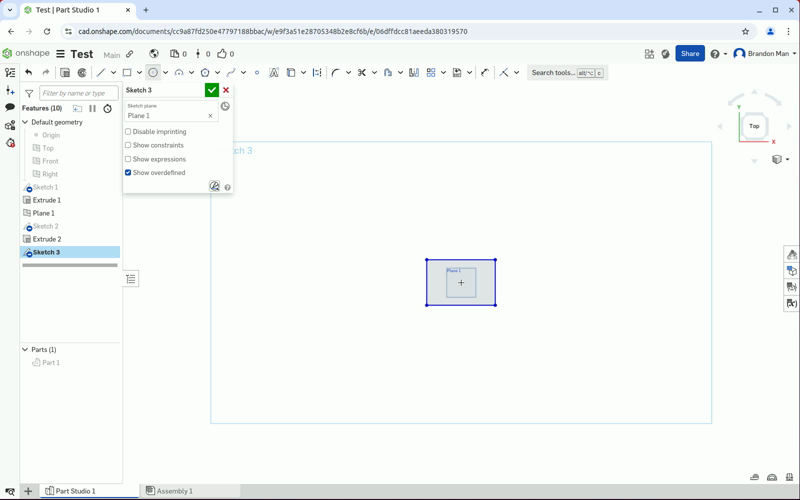
key_up(shift)
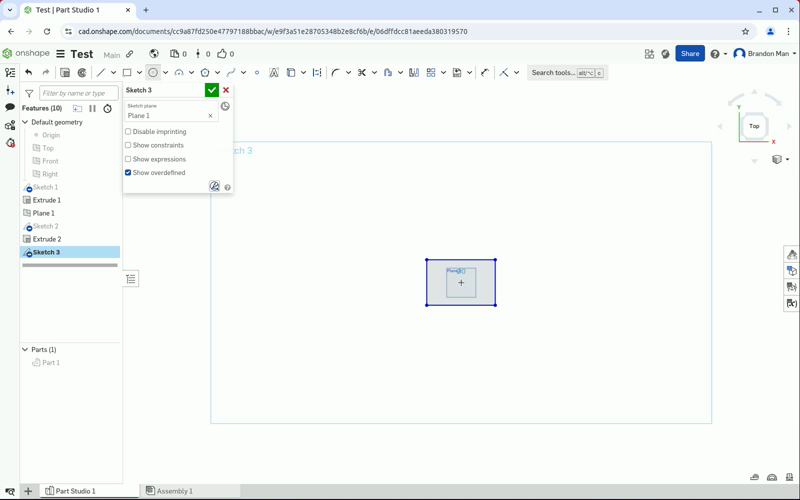
mouse_move(479, 282)
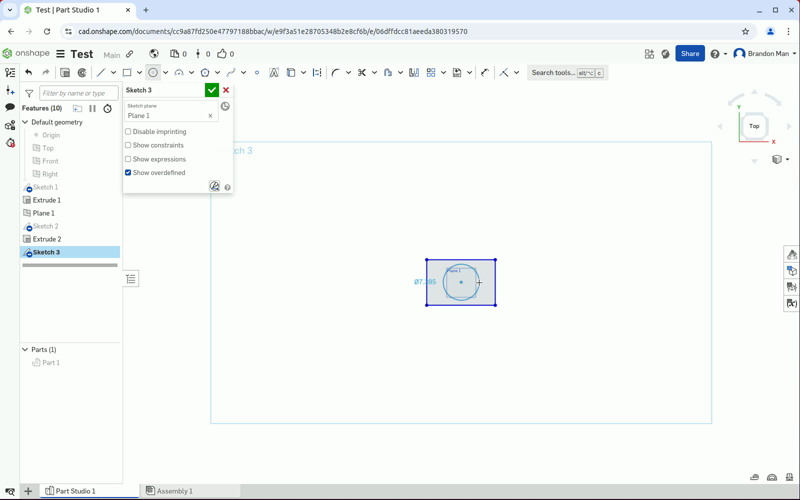
click(479, 282)
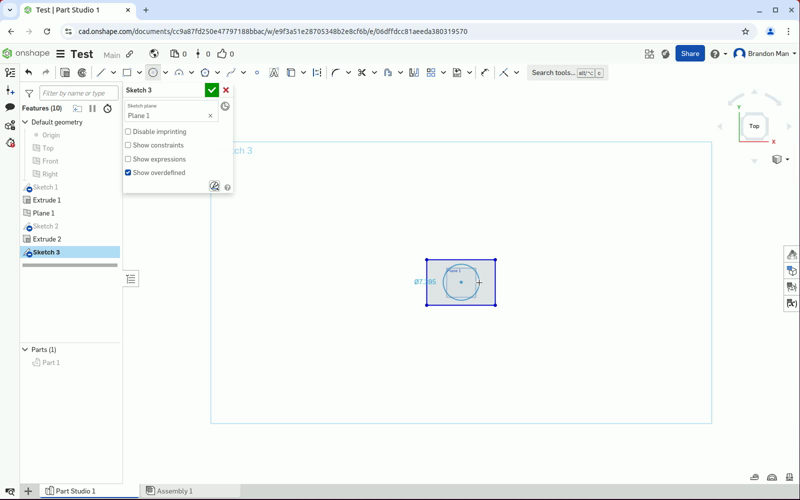
key(esc)
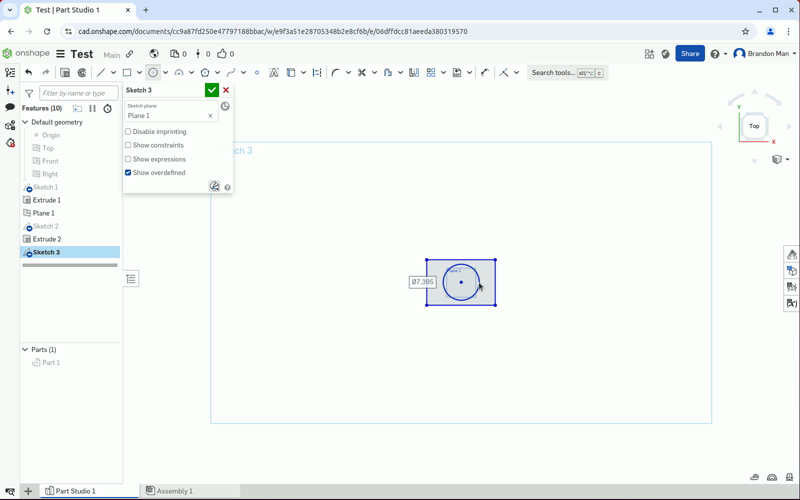
mouse_move(478, 271)
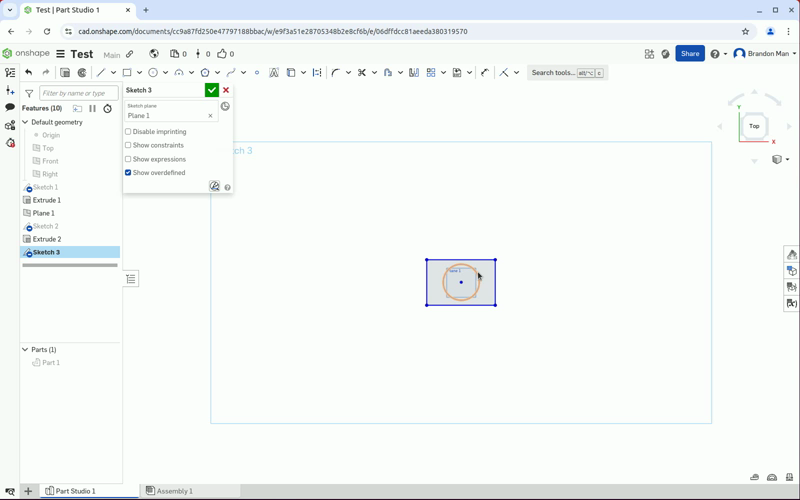
click(478, 271)
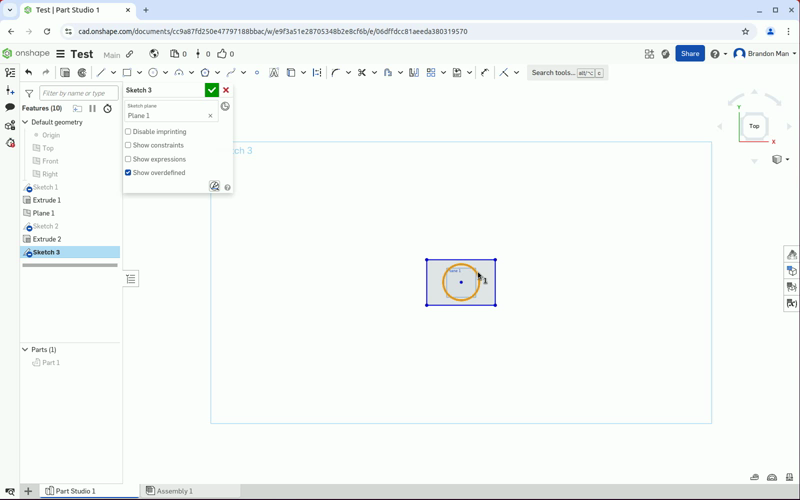
mouse_move(73, 352)
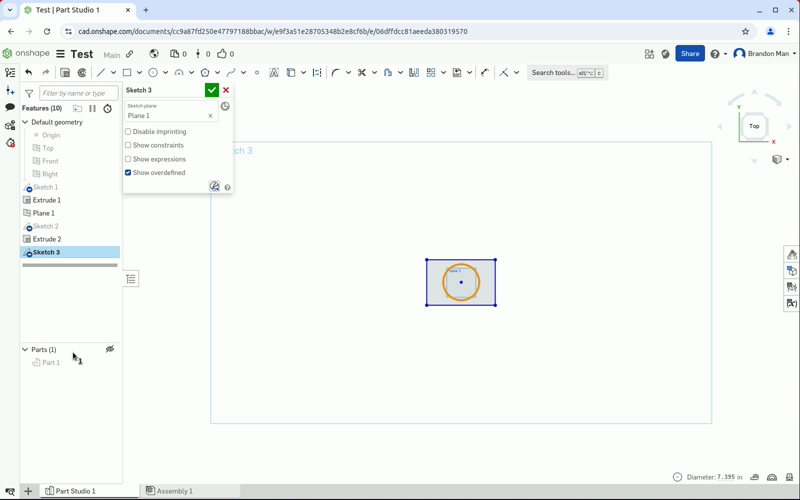
key(shift+y)
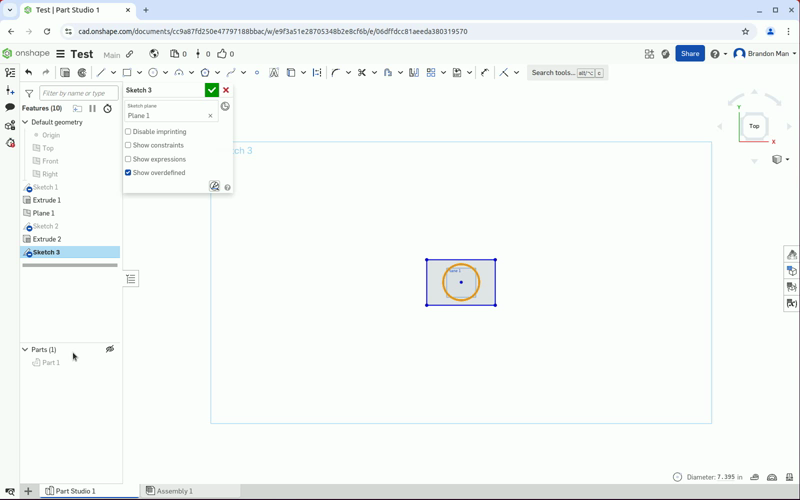
key(shift+e)
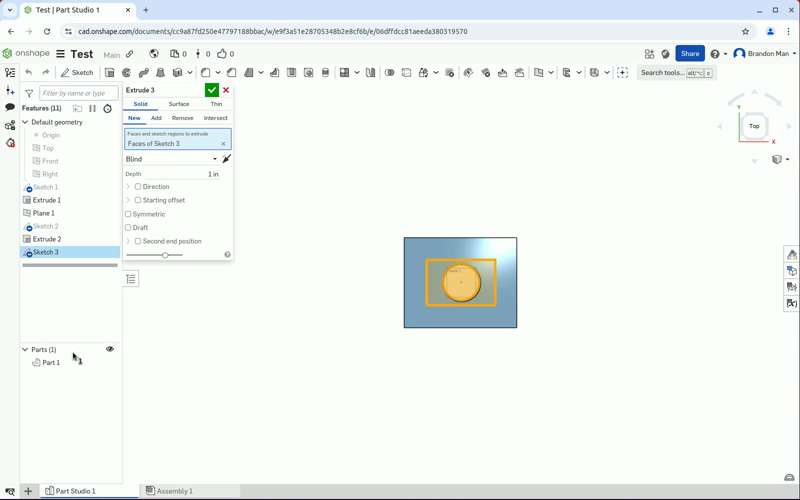
mouse_move(143, 106)
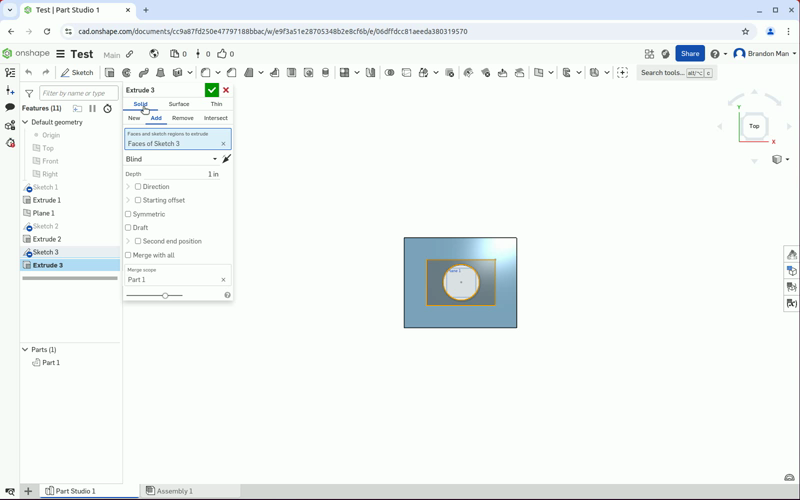
click(143, 106)
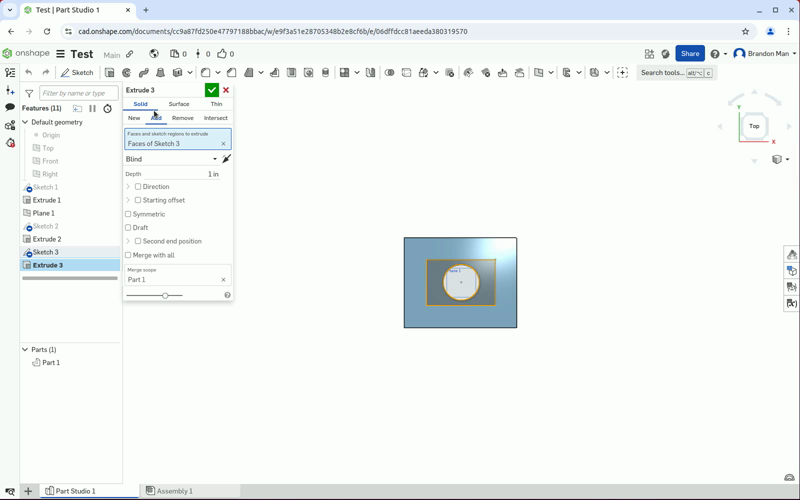
mouse_move(186, 120)
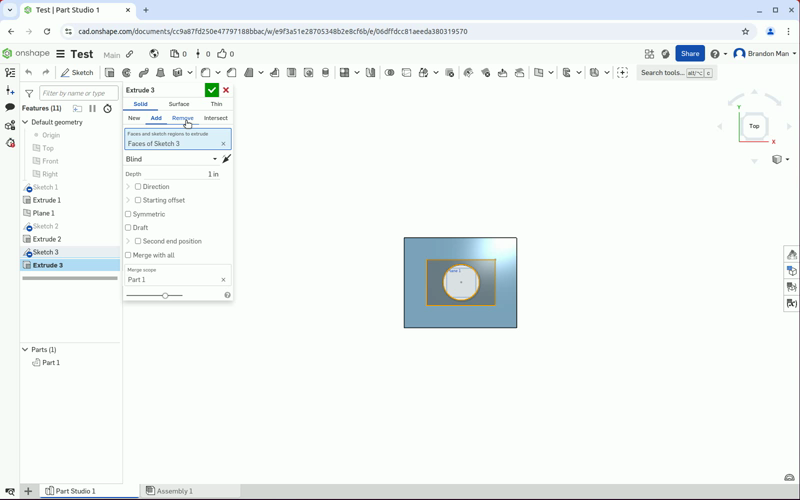
click(186, 120)
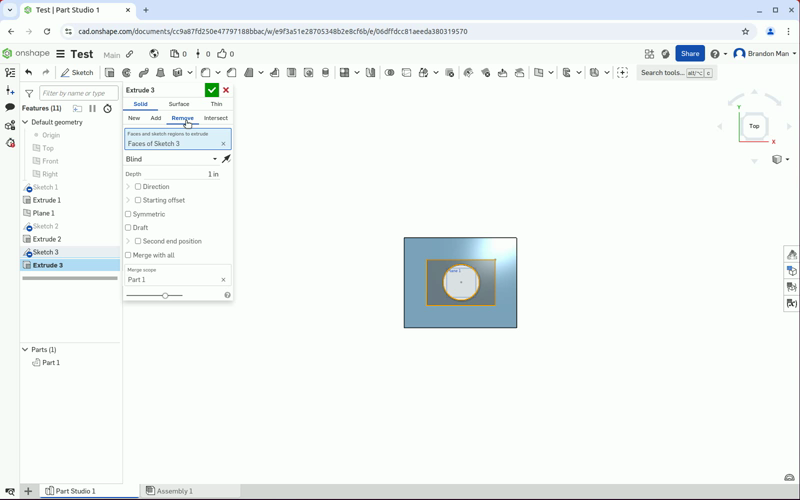
key(tab, 4)
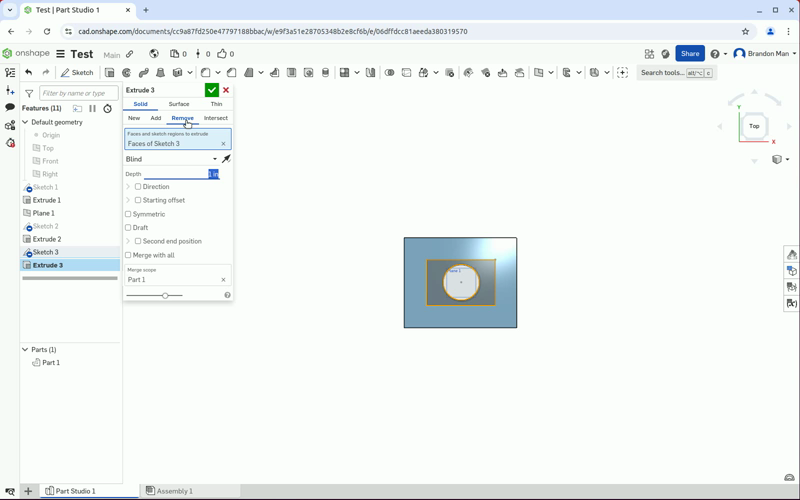
text(0.963)
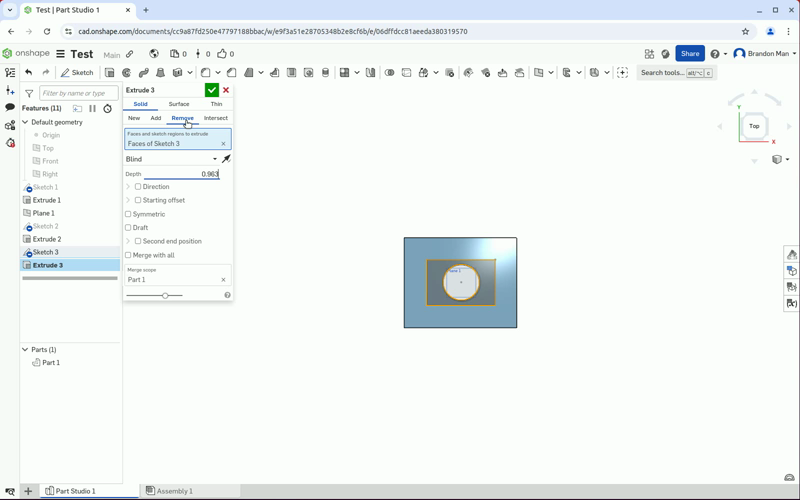
key(tab, 6)
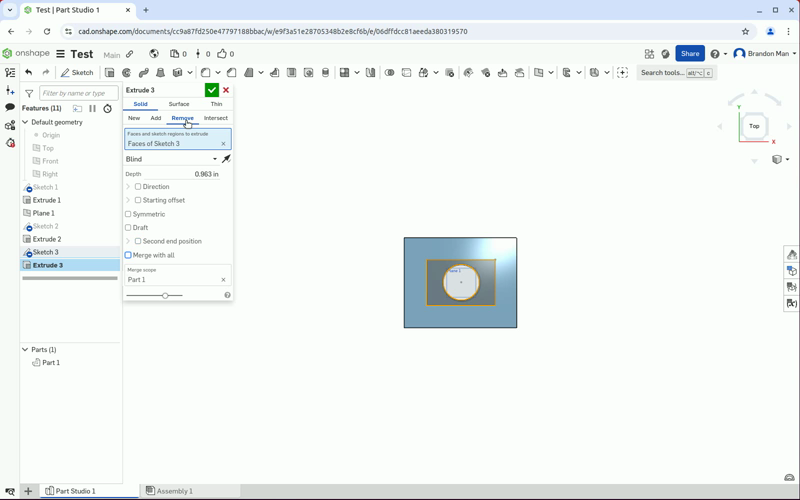
key(space)
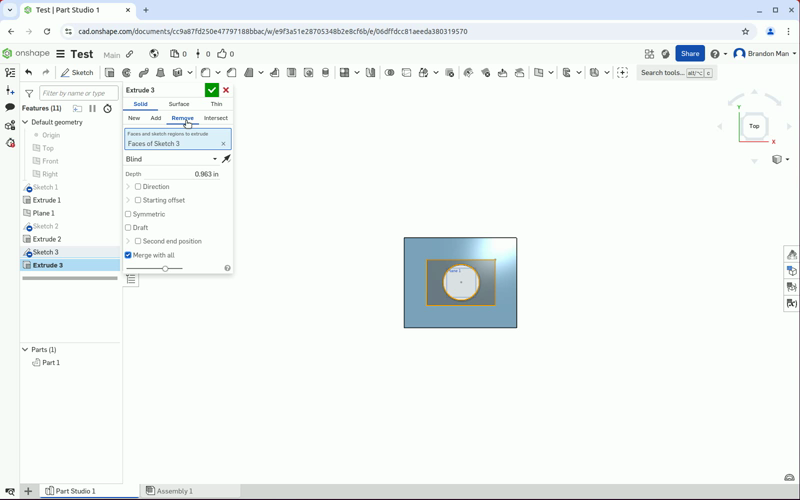
key(enter)
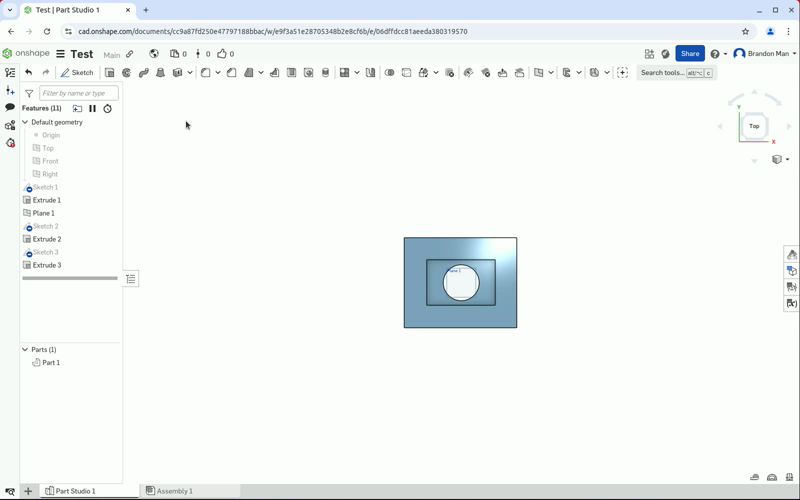
key(shift+h)
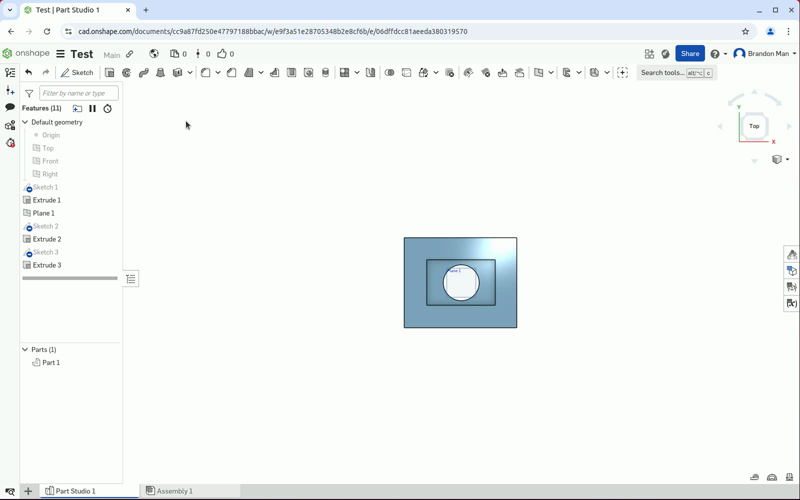
key(shift+h)
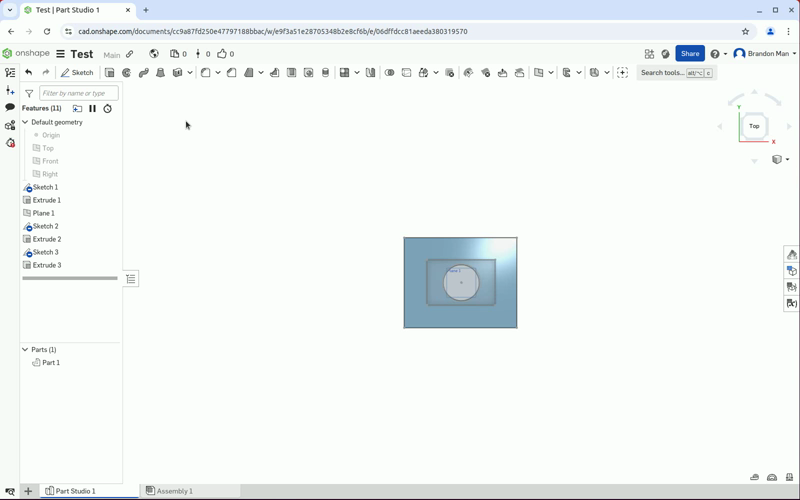
key(shift+7)
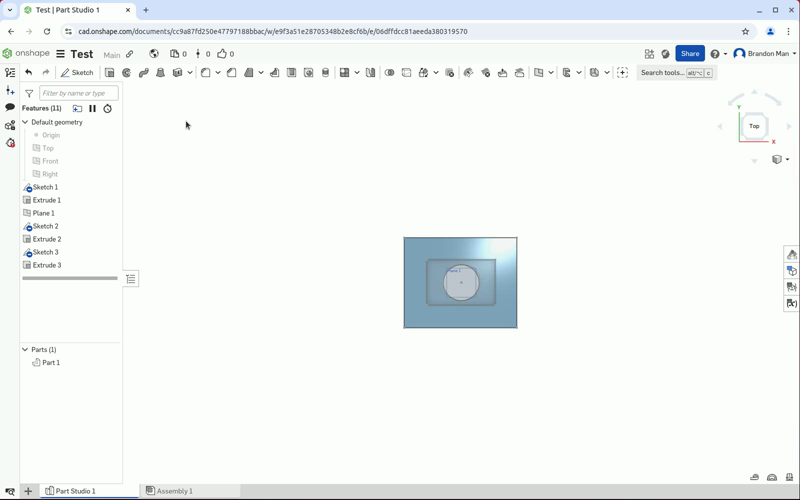
key(up, 3)
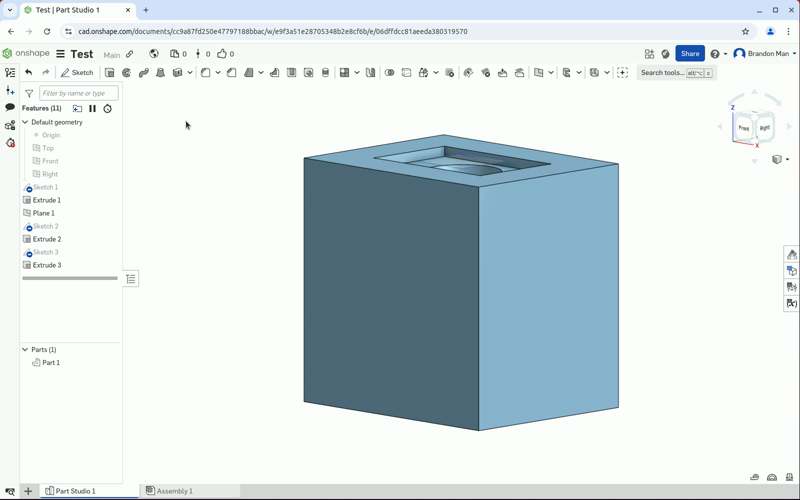
key(left, 3)
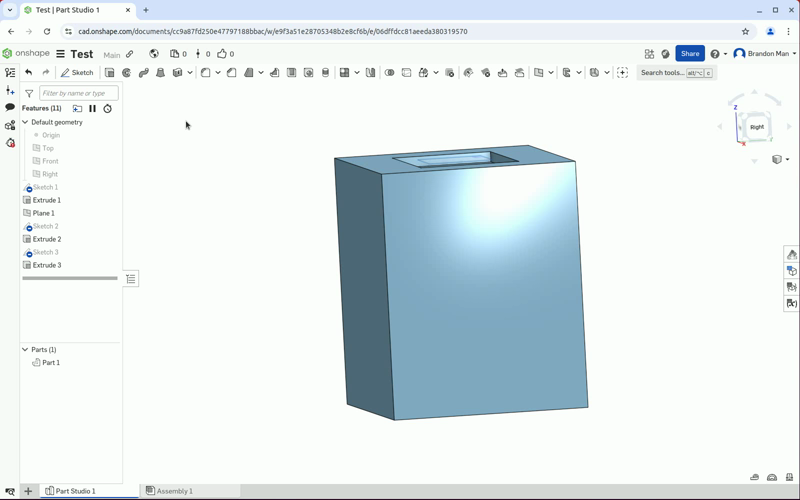
key(right, 3)
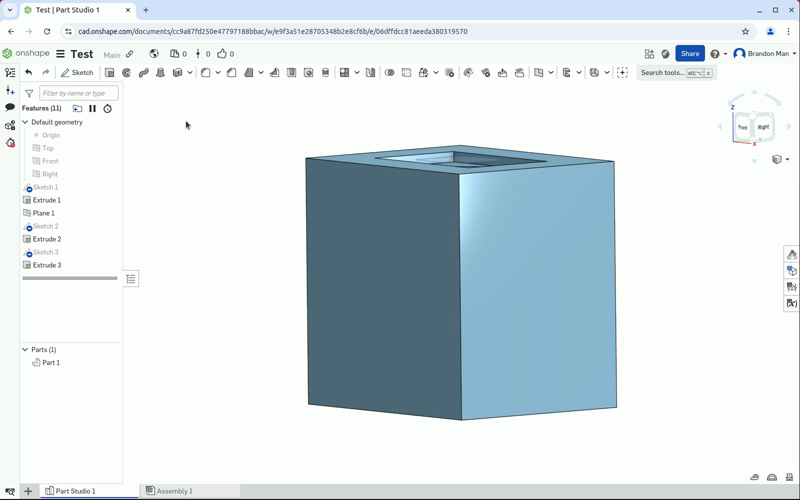
key(down, 3)
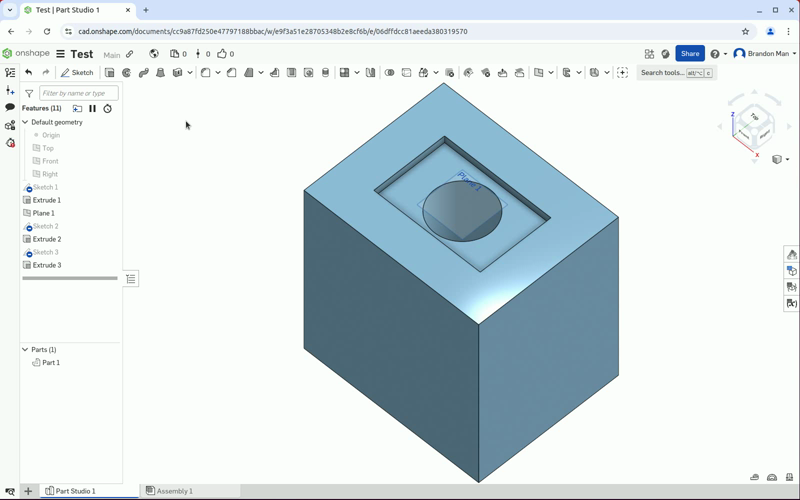
mouse_move(73, 189)
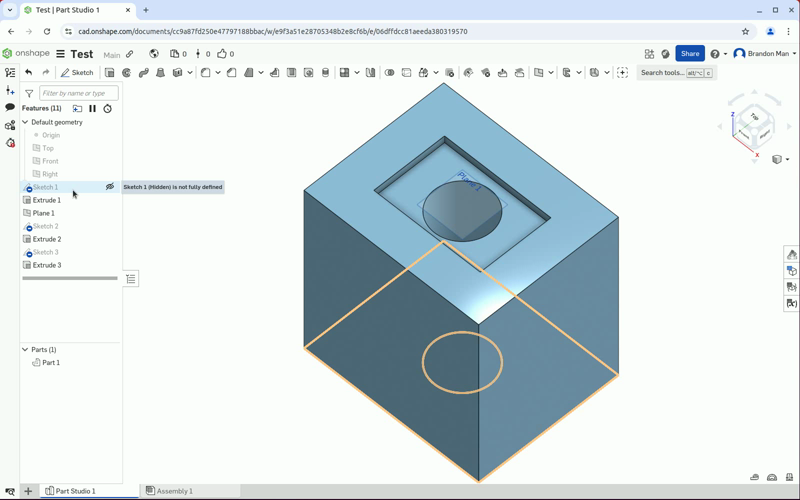
click(73, 189)